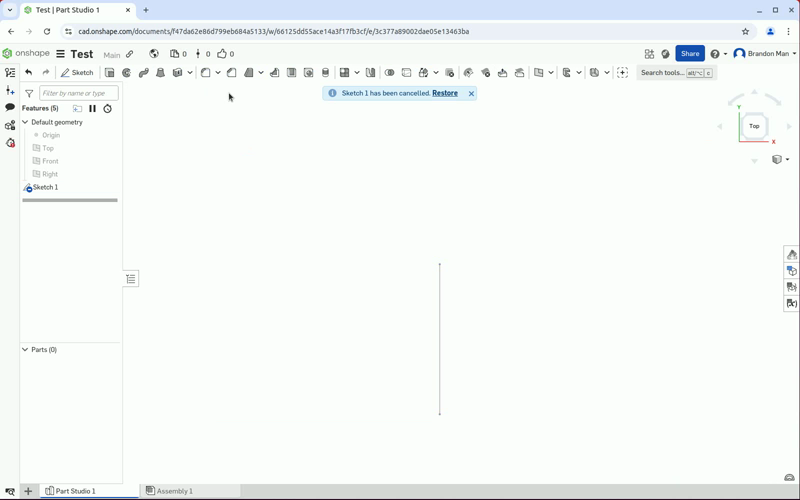
key(shift+h)
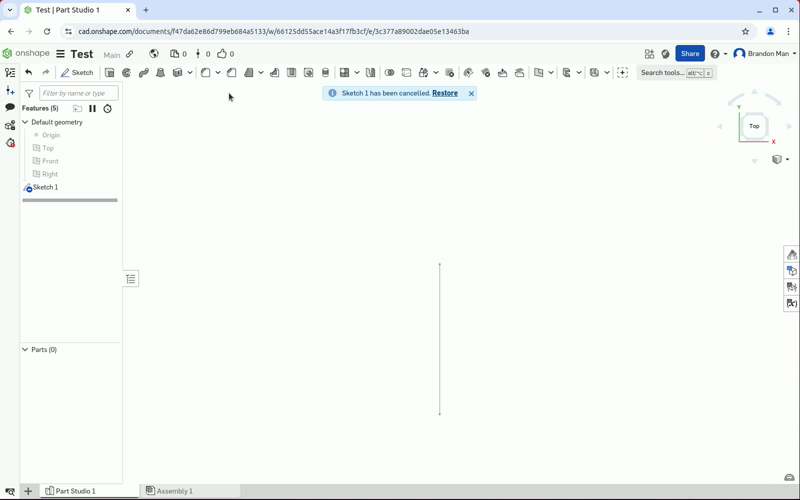
key(shift+s)
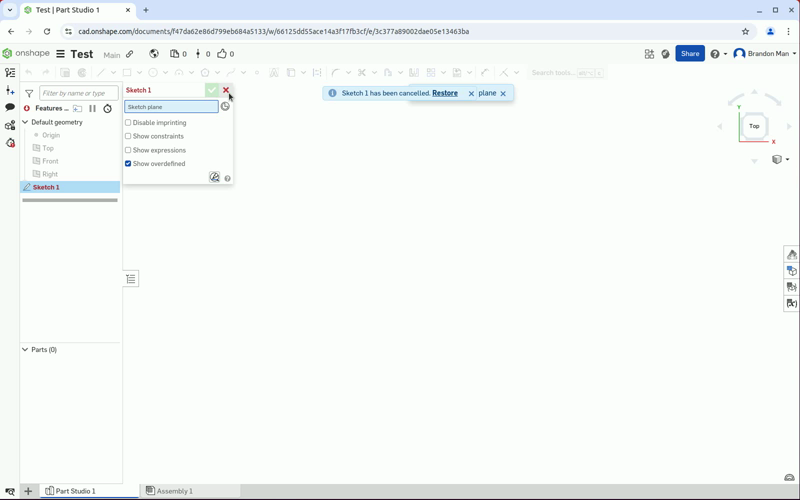
mouse_move(73, 150)
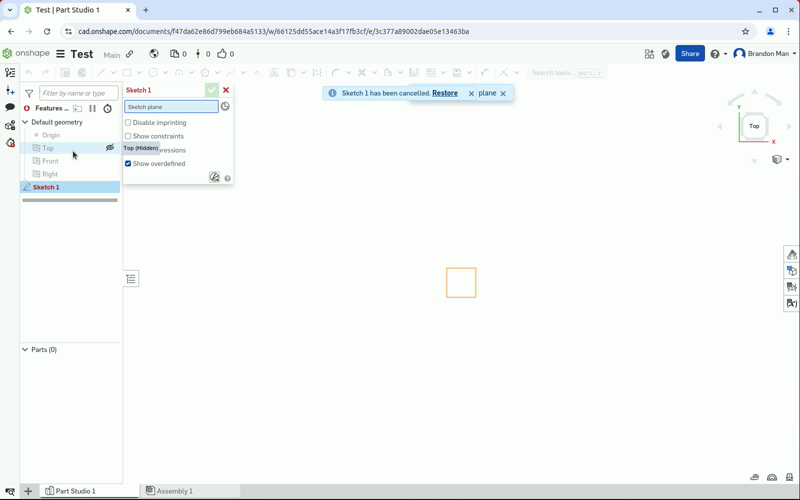
click(73, 150)
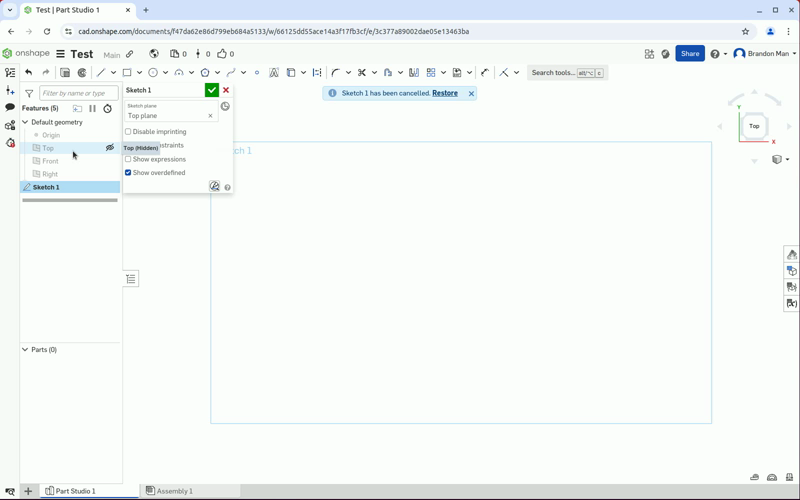
mouse_move(73, 352)
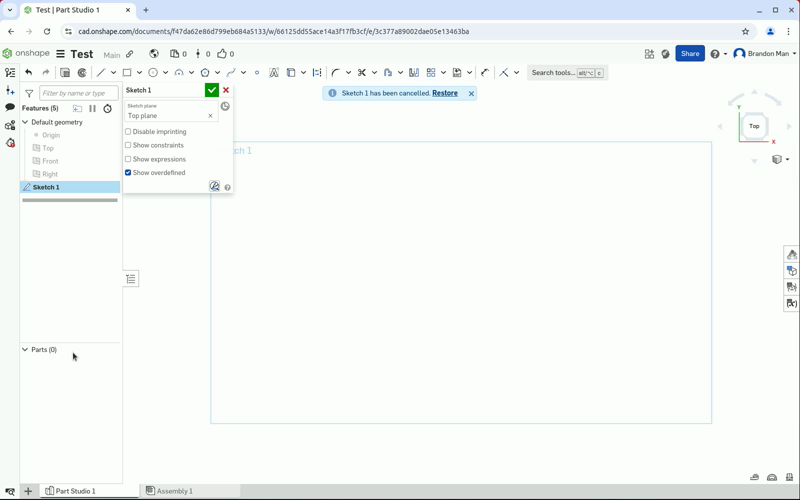
key(y)
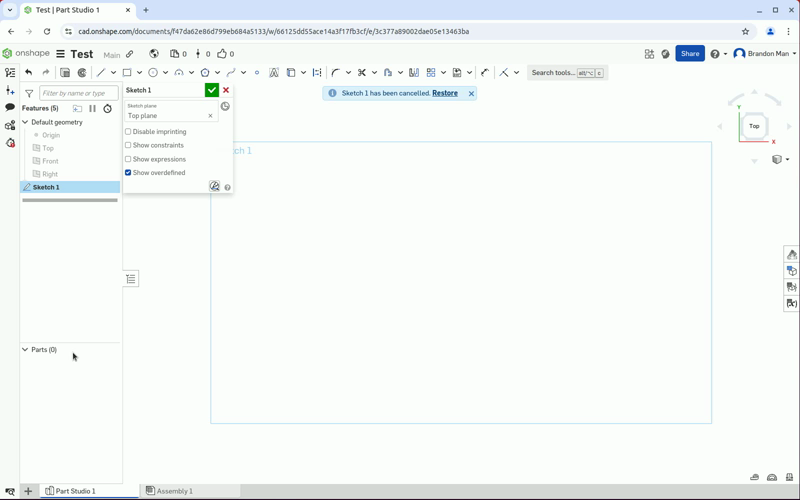
key(c)
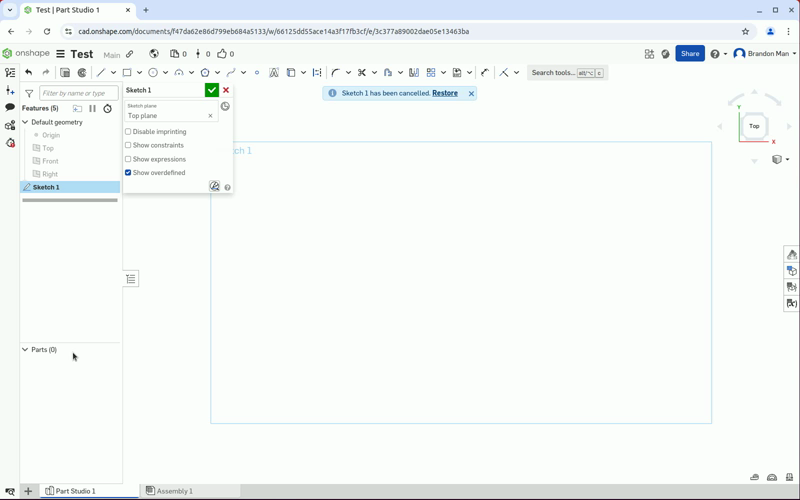
key_down(shift)
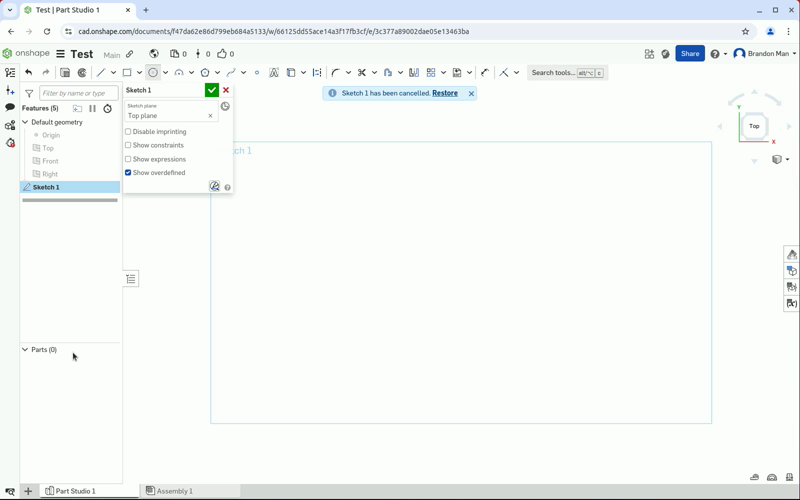
mouse_move(461, 282)
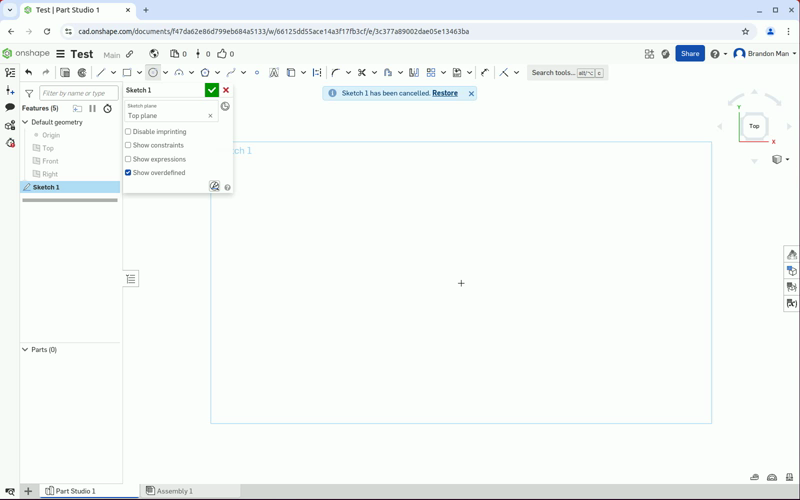
click(461, 282)
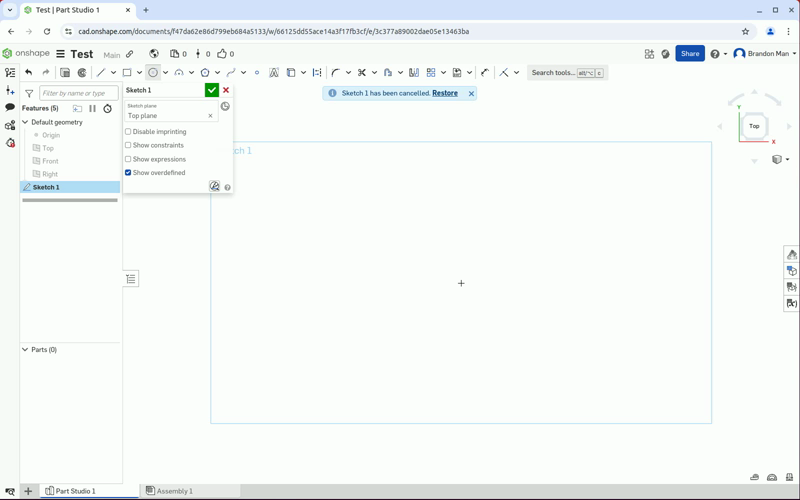
key_up(shift)
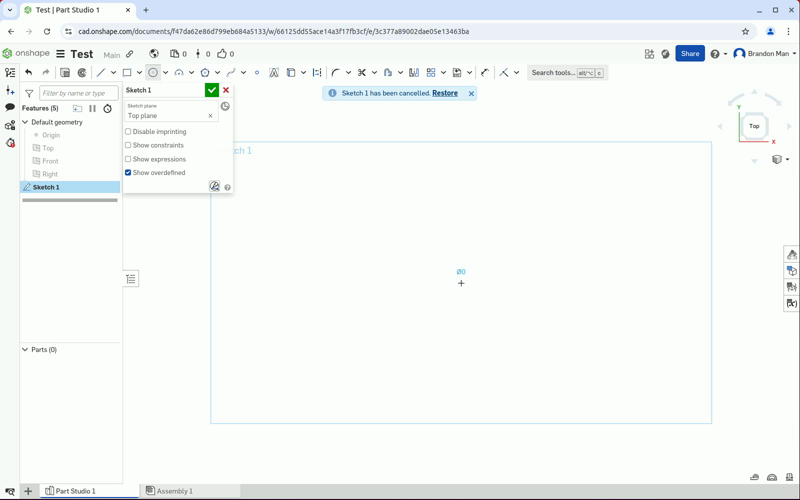
mouse_move(482, 282)
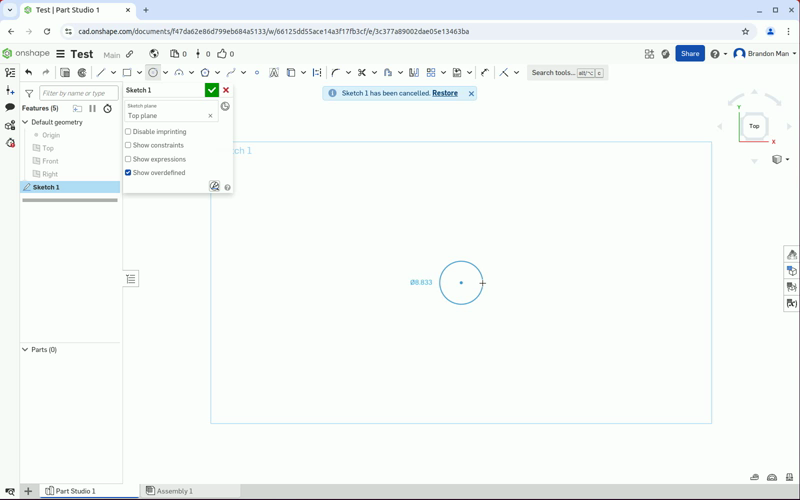
click(482, 282)
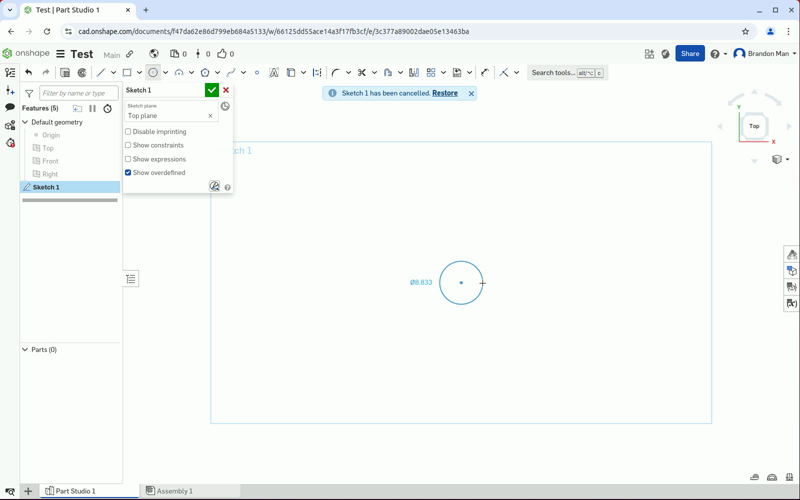
key(esc)
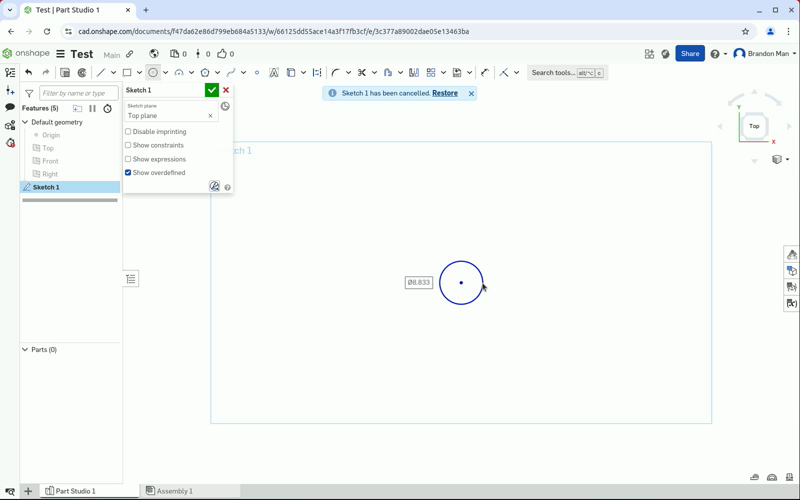
mouse_move(449, 292)
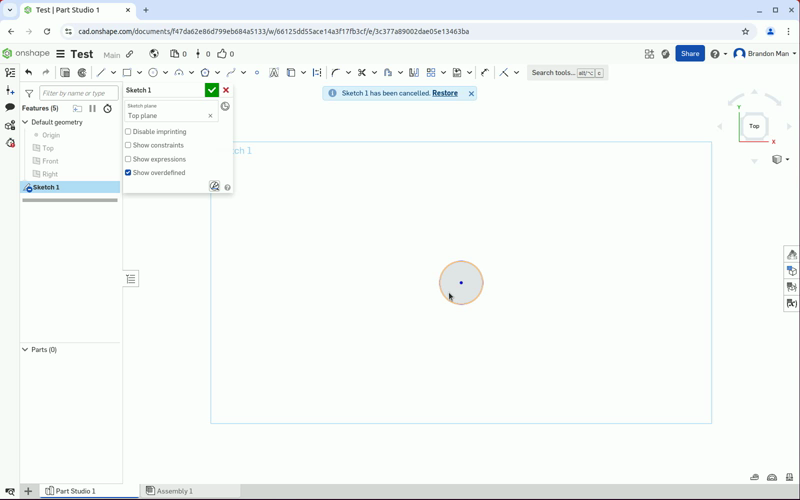
scroll(6)
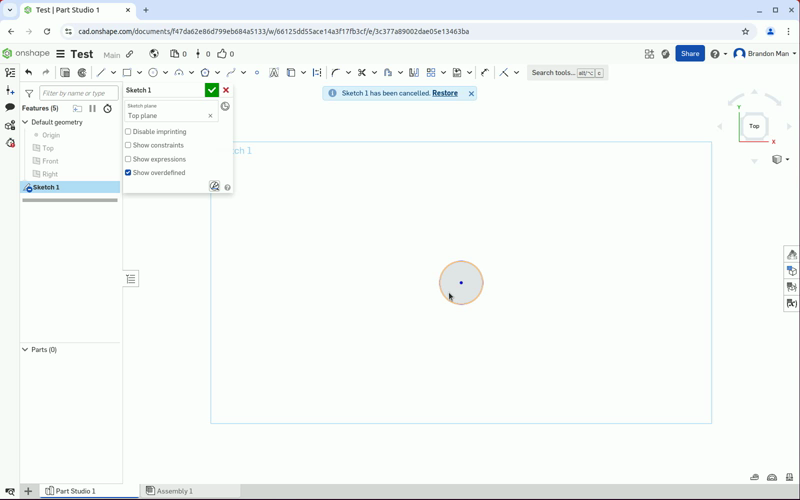
scroll(6)
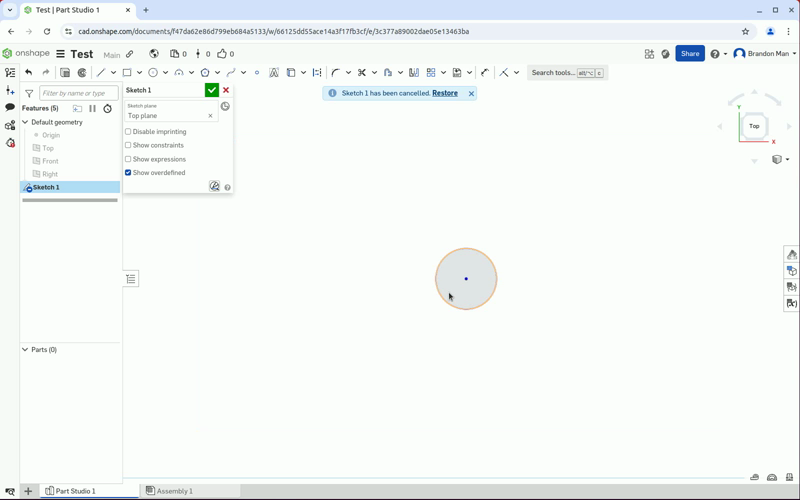
scroll(6)
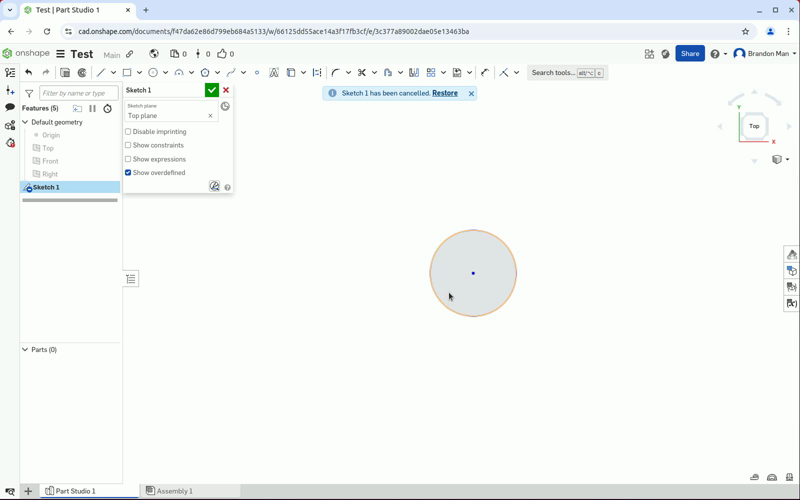
scroll(6)
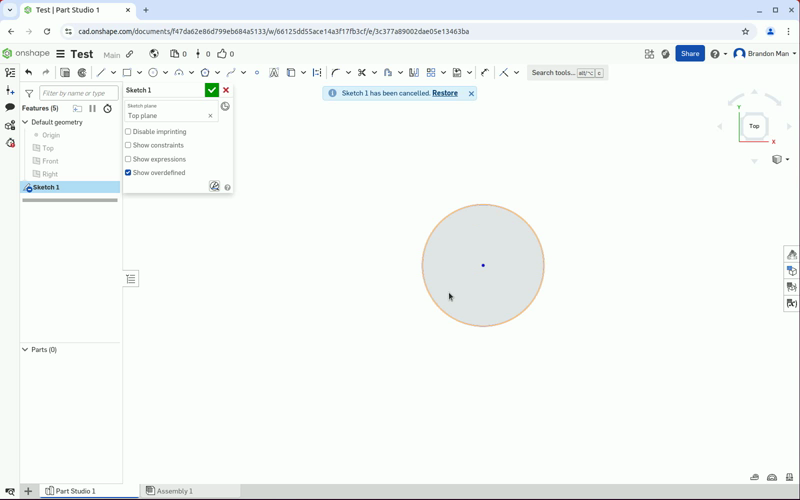
scroll(6)
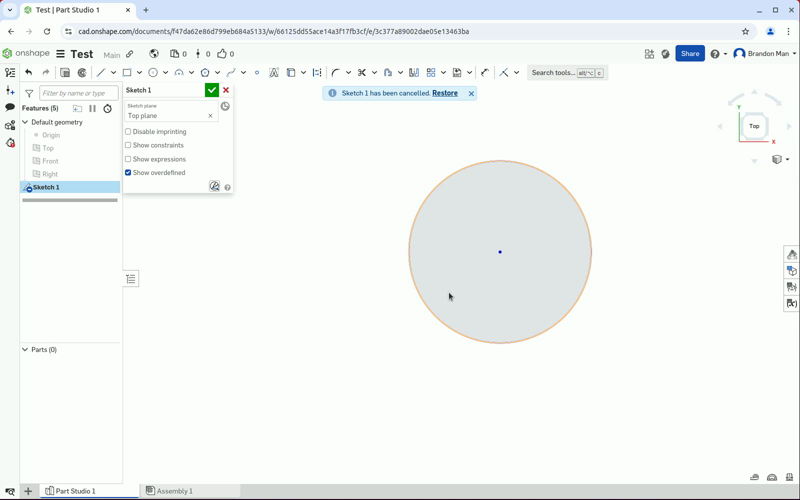
scroll(6)
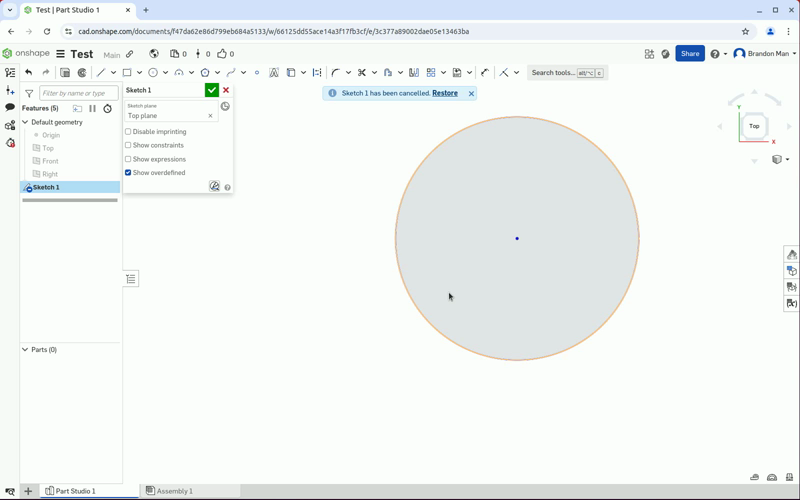
scroll(6)
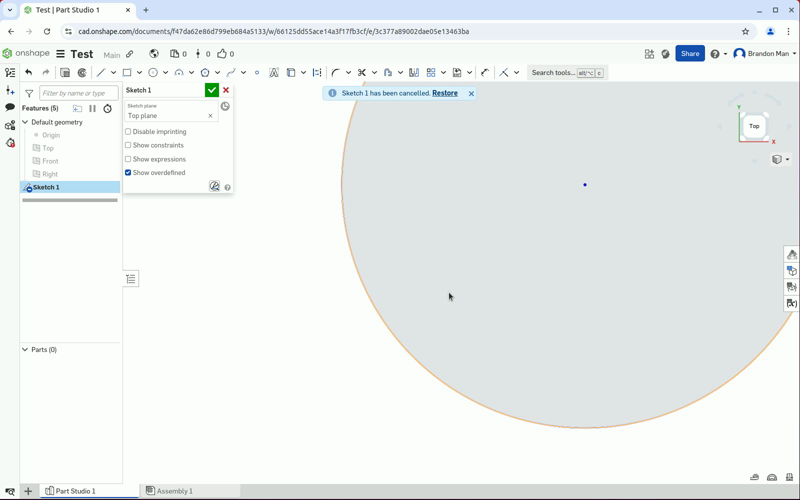
click(449, 292)
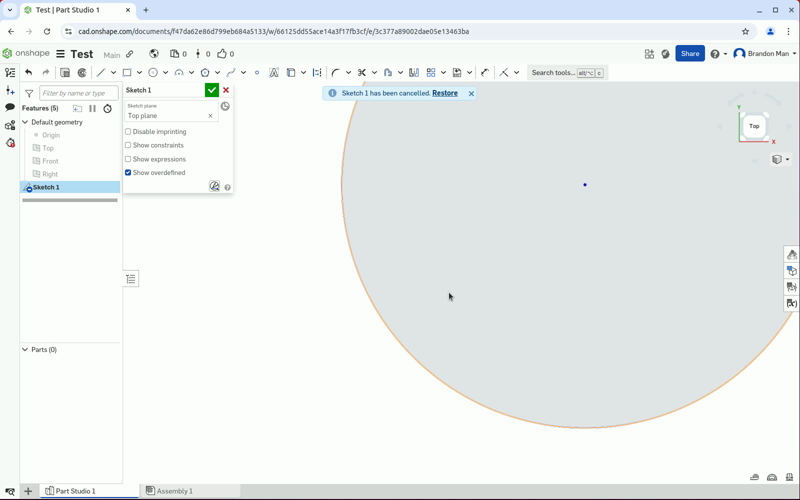
scroll(-6)
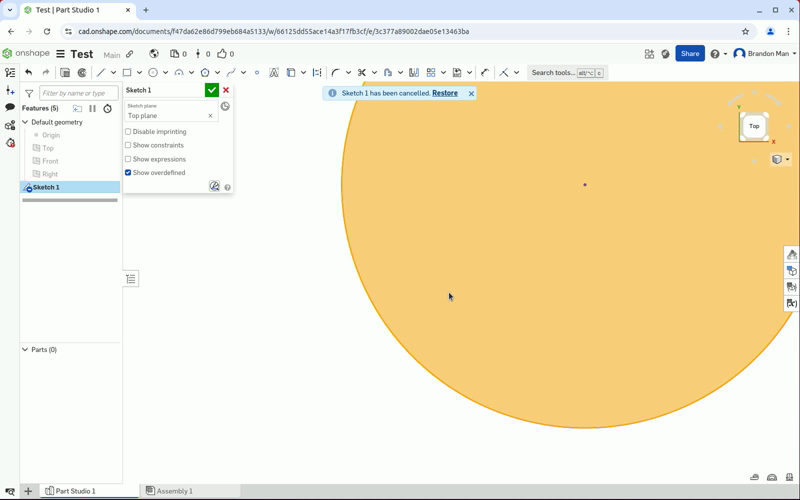
scroll(-6)
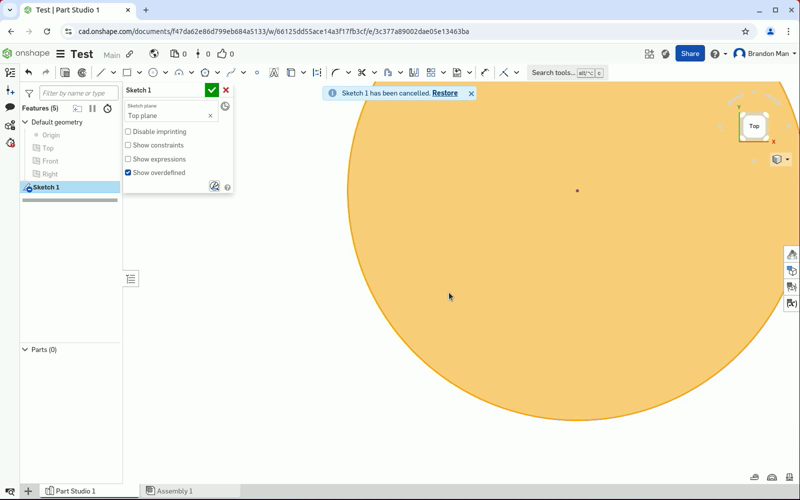
scroll(-6)
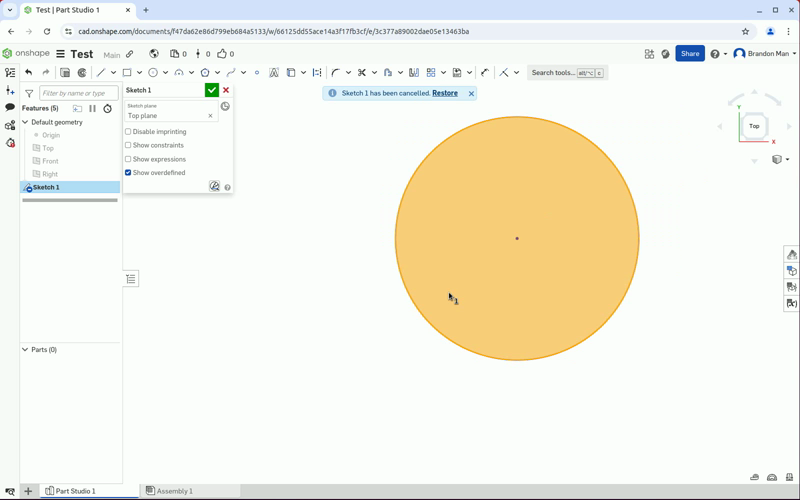
scroll(-6)
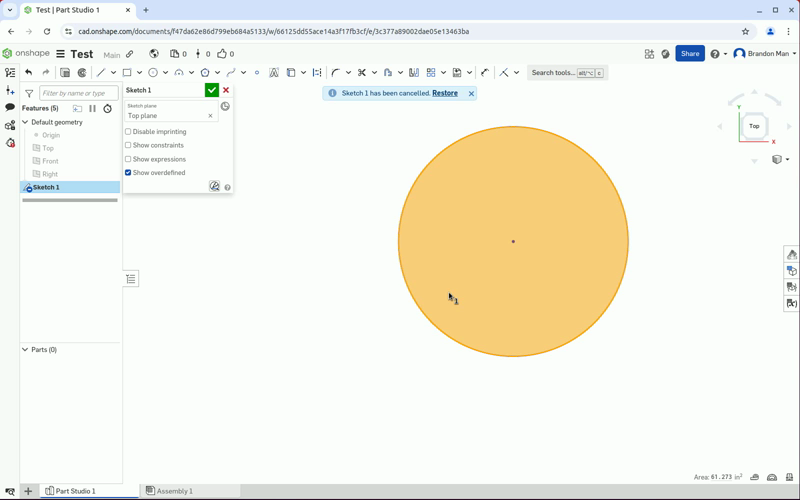
scroll(-6)
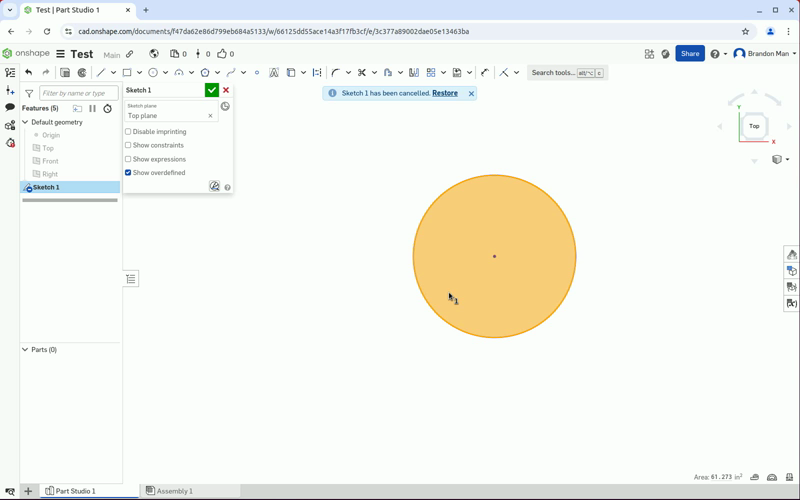
scroll(-6)
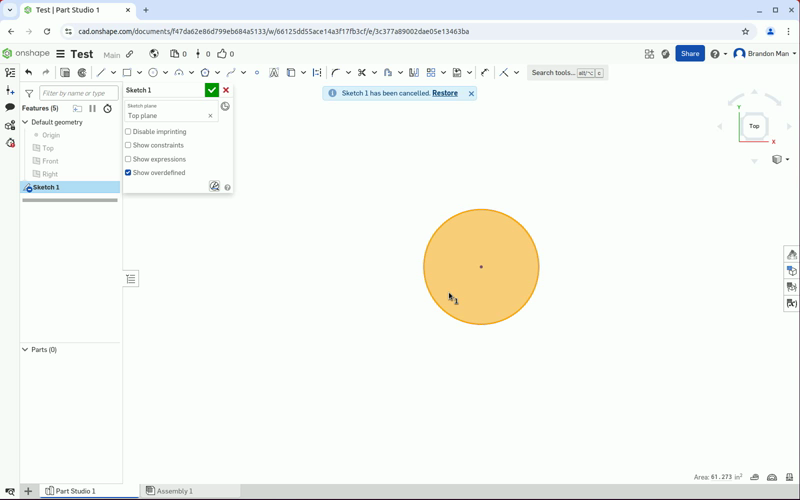
scroll(-6)
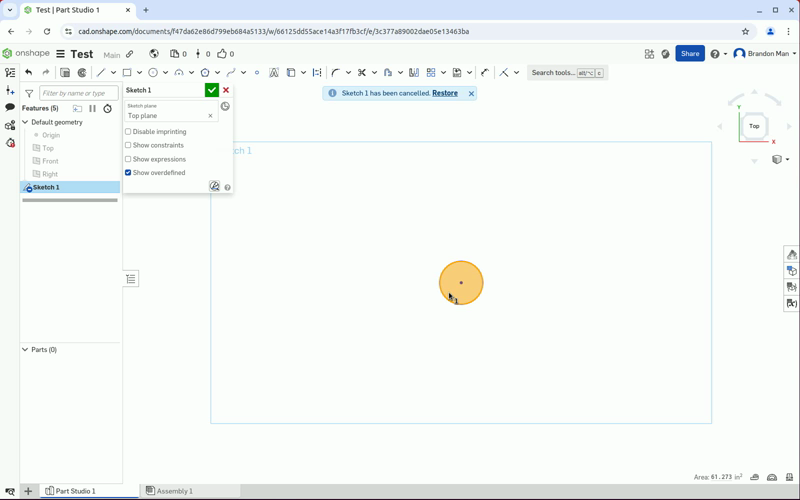
mouse_move(73, 352)
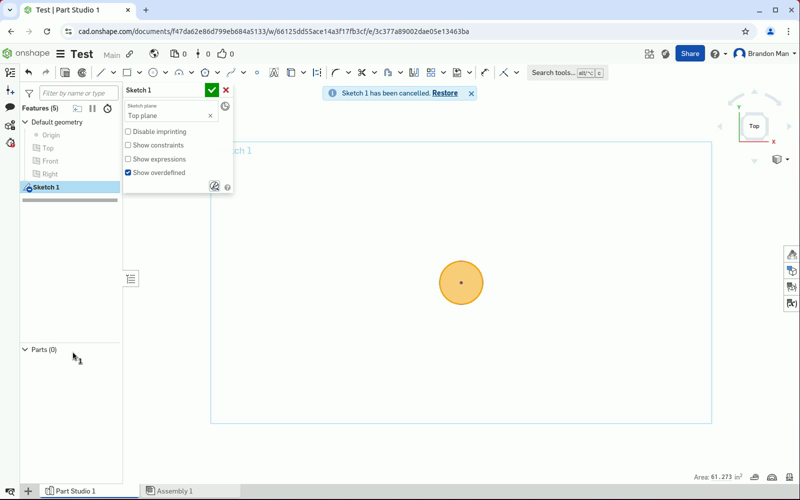
key(shift+y)
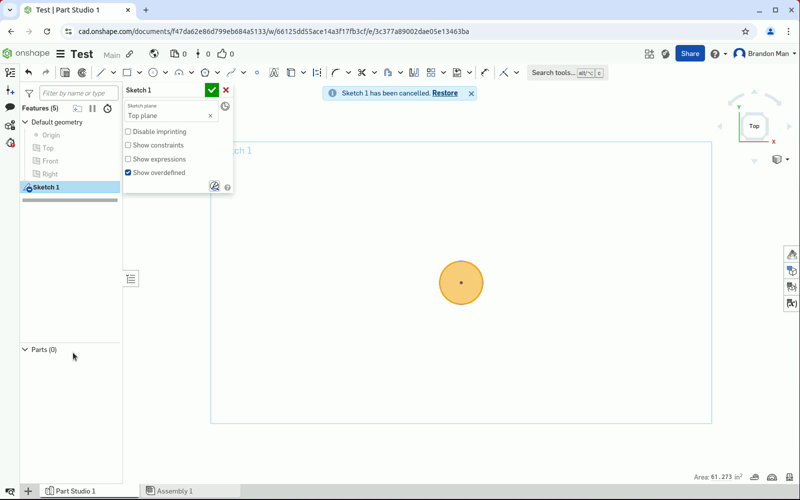
key(shift+e)
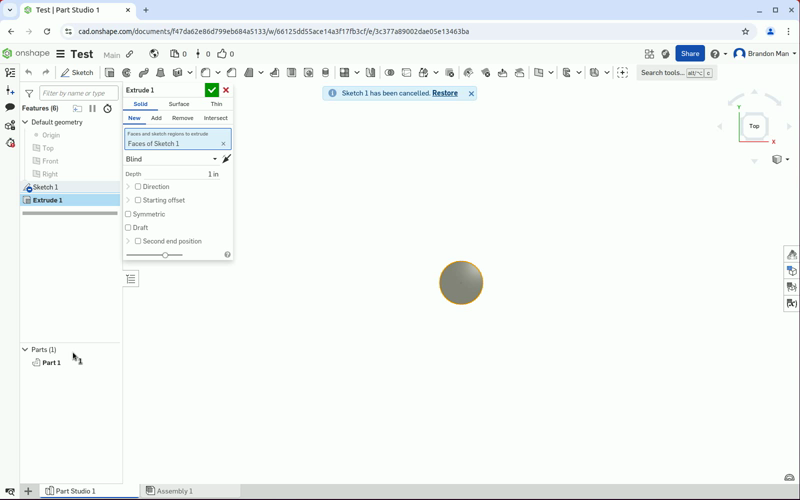
mouse_move(143, 106)
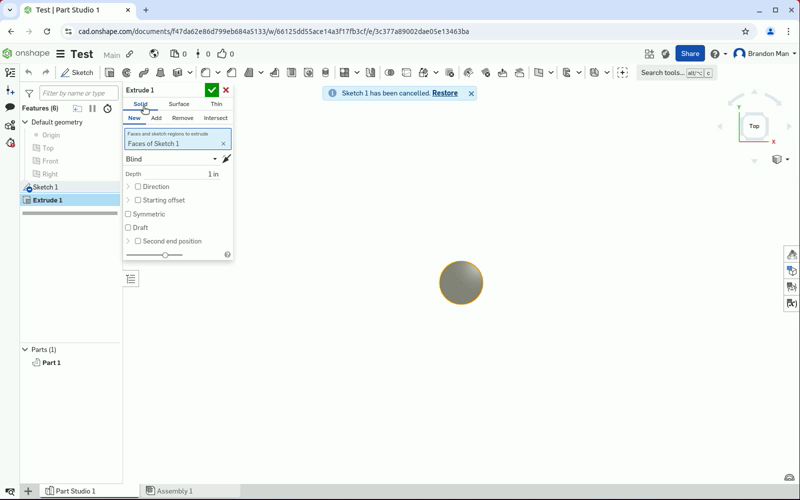
click(143, 106)
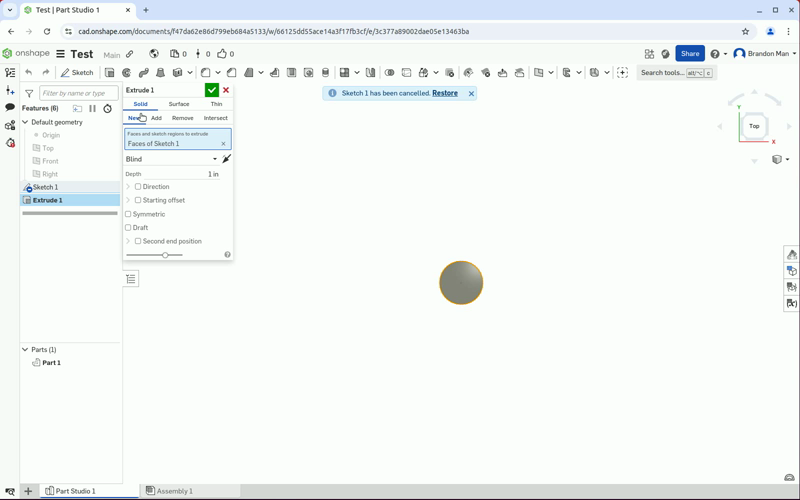
mouse_move(137, 120)
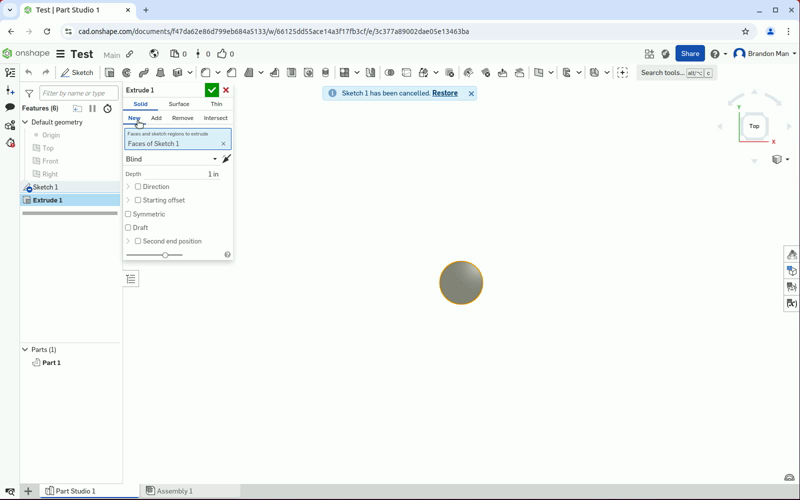
click(137, 120)
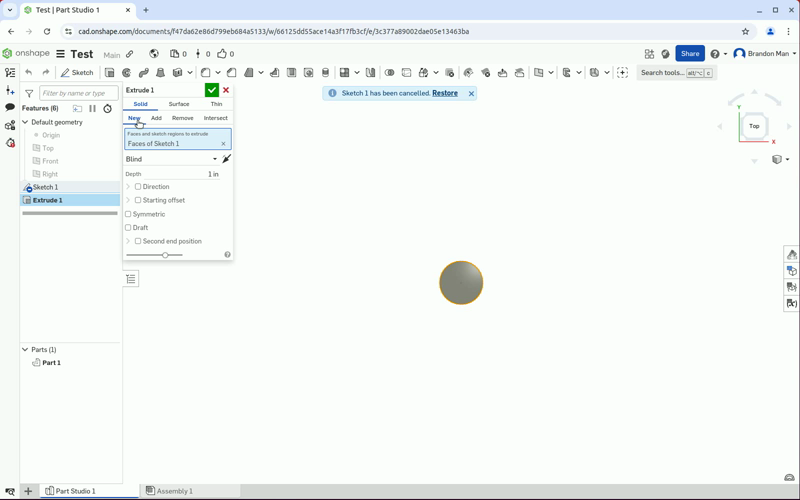
key(tab, 4)
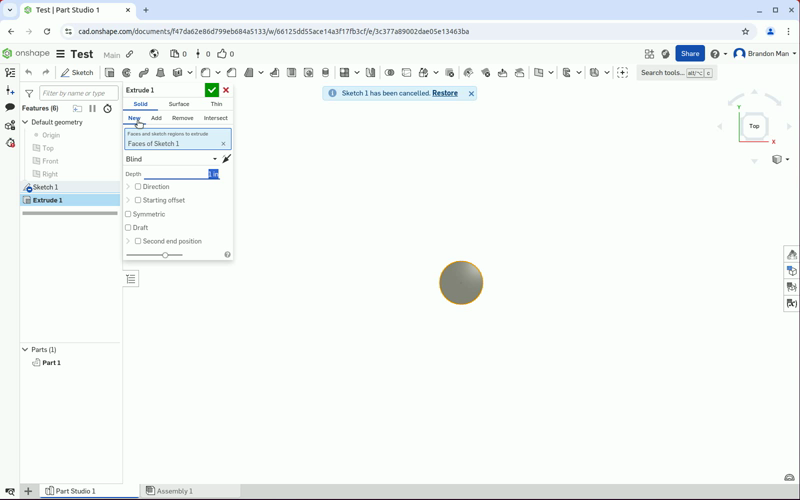
text(18.053)
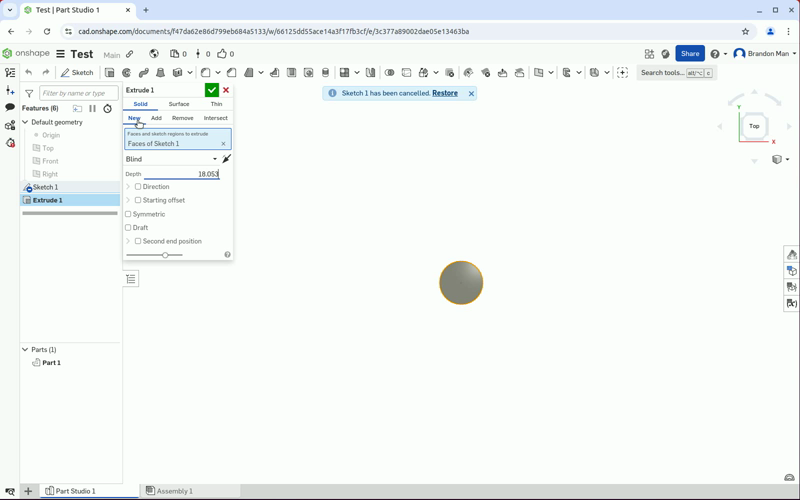
key(enter)
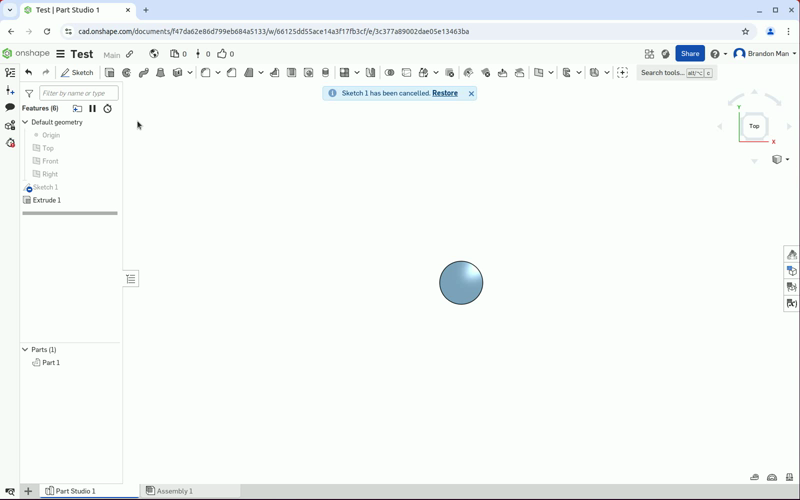
key(shift+h)
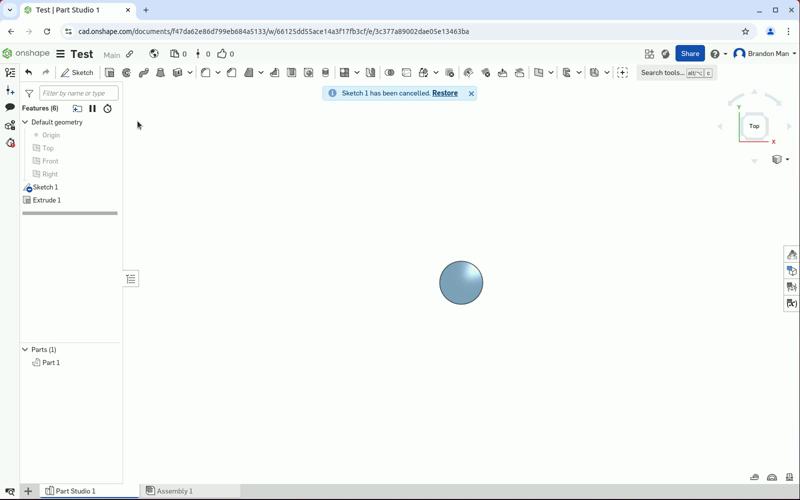
key(shift+h)
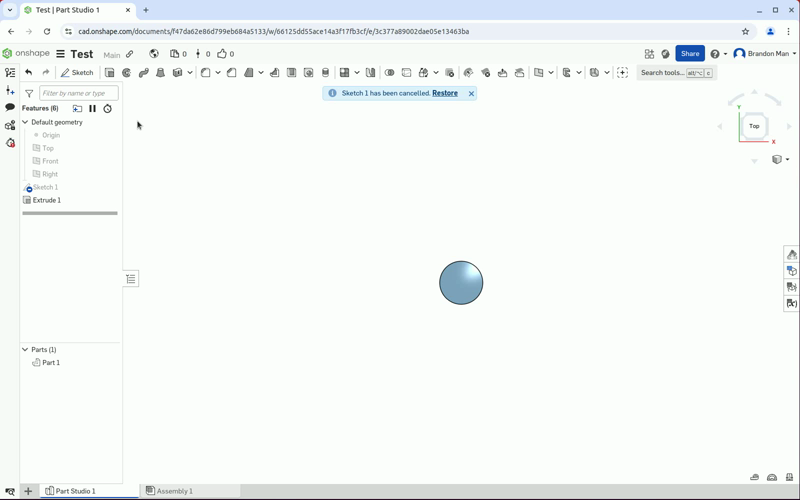
mouse_move(73, 189)
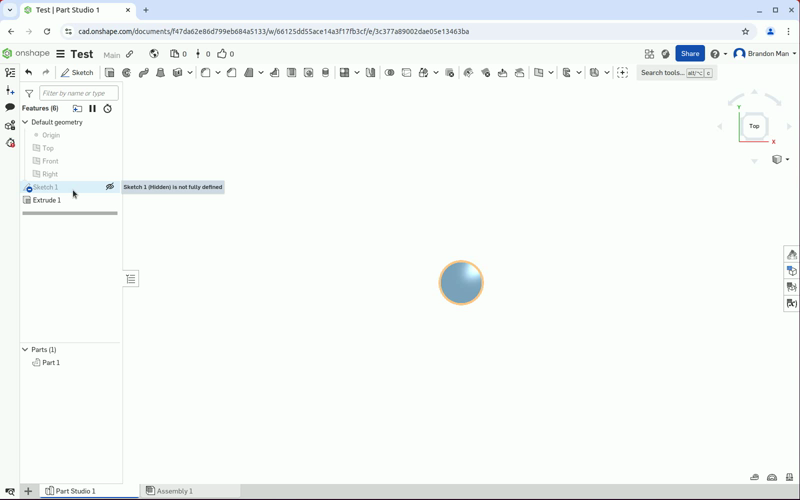
click(73, 189)
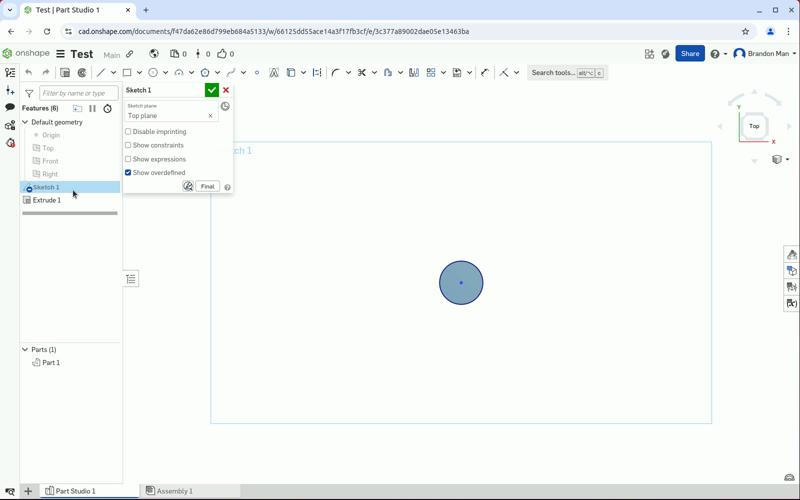
mouse_move(229, 92)
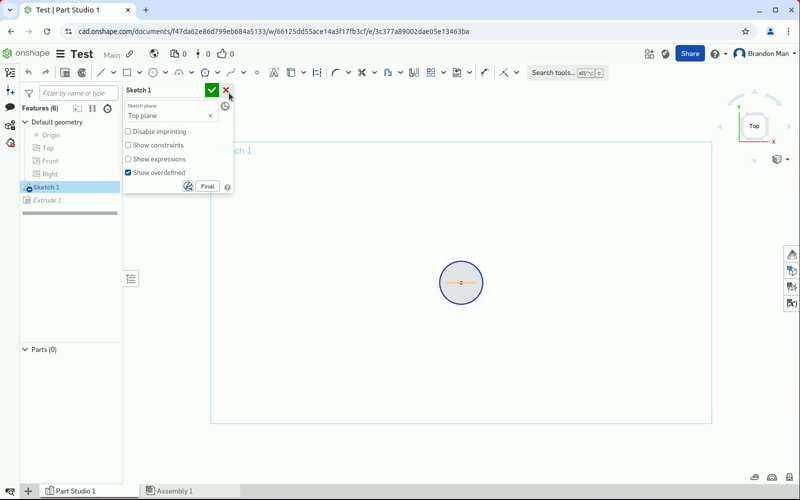
click(229, 92)
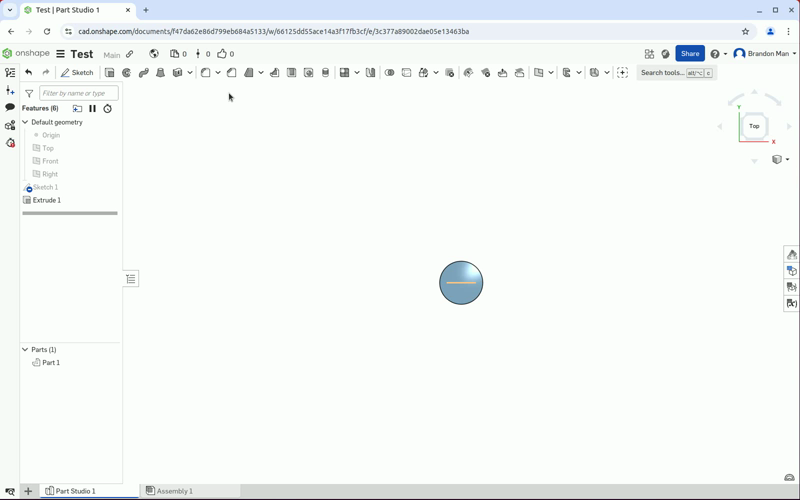
mouse_move(541, 75)
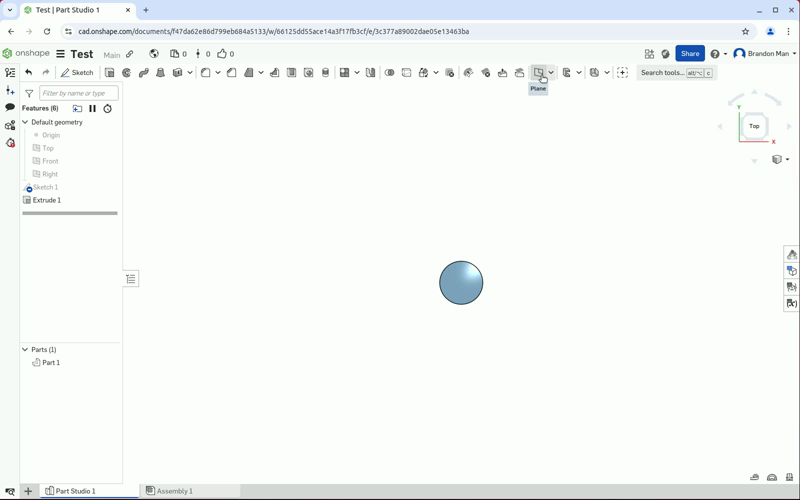
click(541, 75)
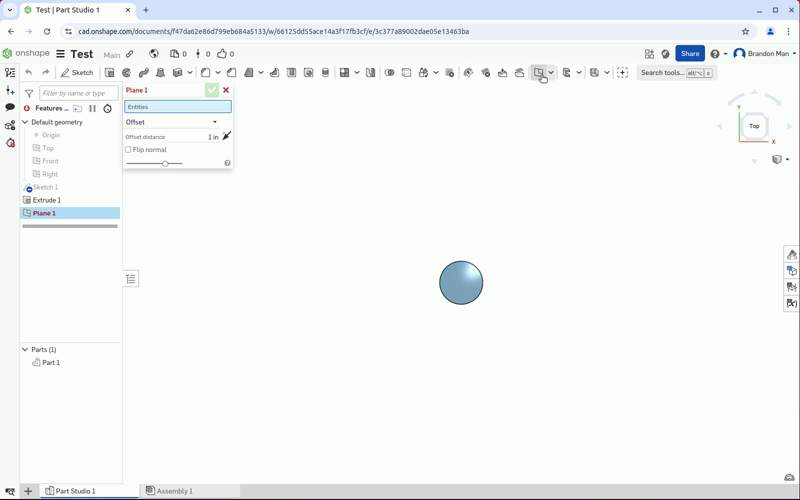
mouse_move(73, 150)
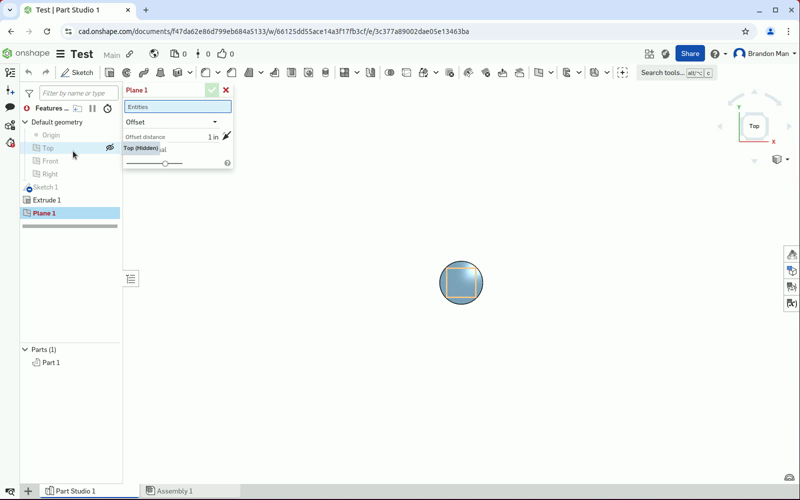
click(73, 150)
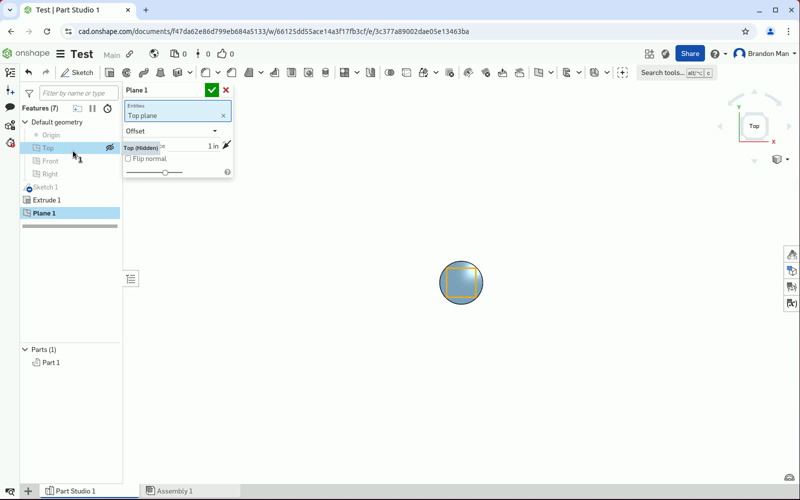
key(tab, 2)
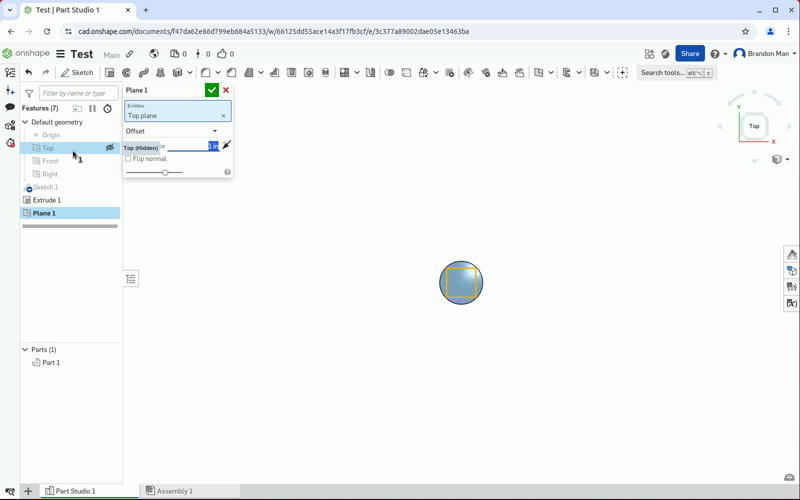
text(18.055)
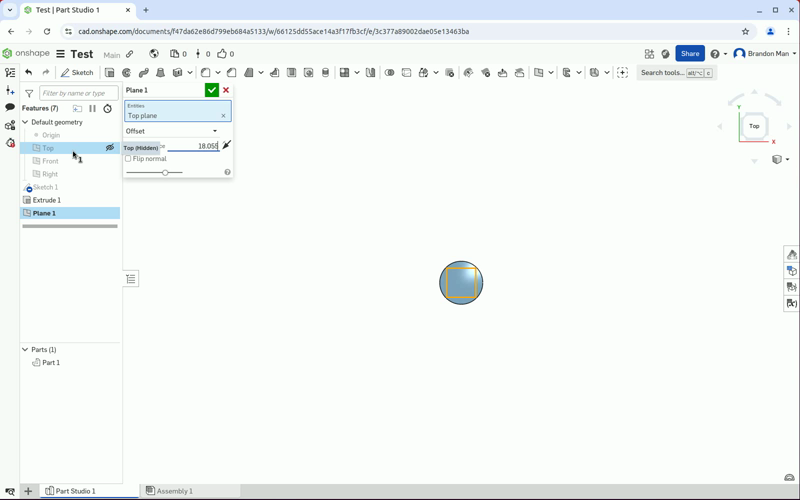
key(enter, 2)
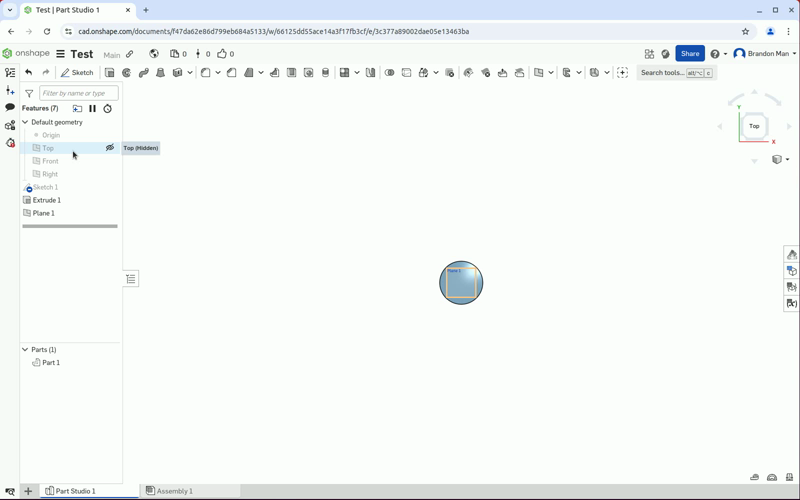
key(shift+s)
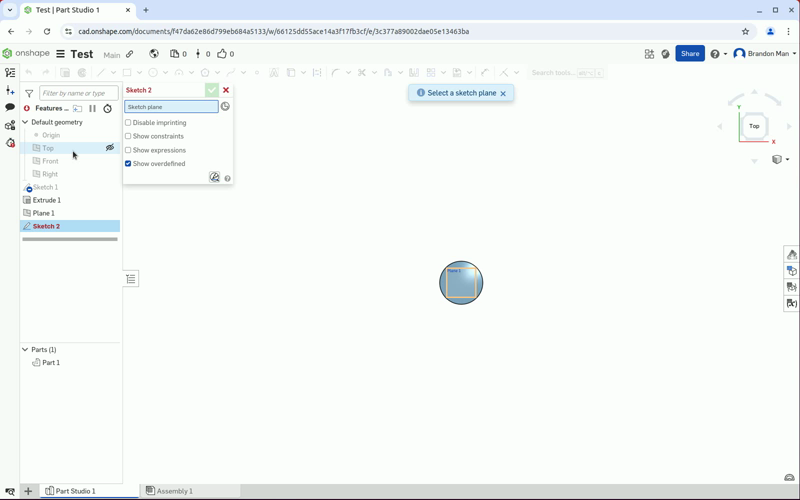
mouse_move(73, 215)
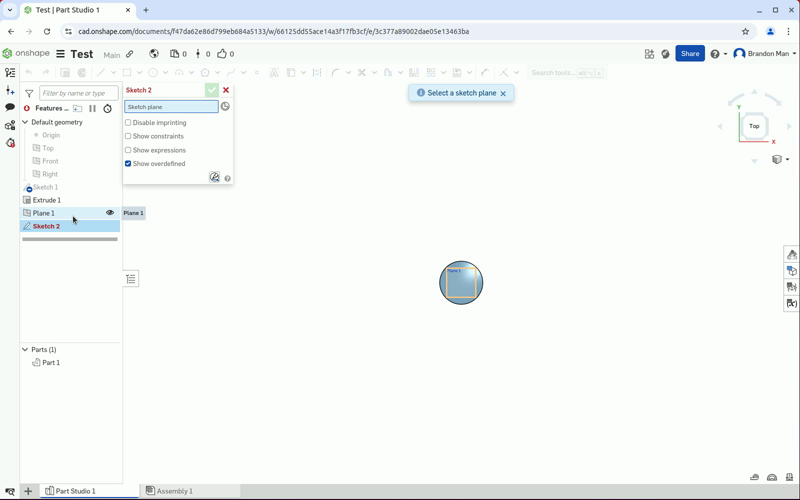
click(73, 215)
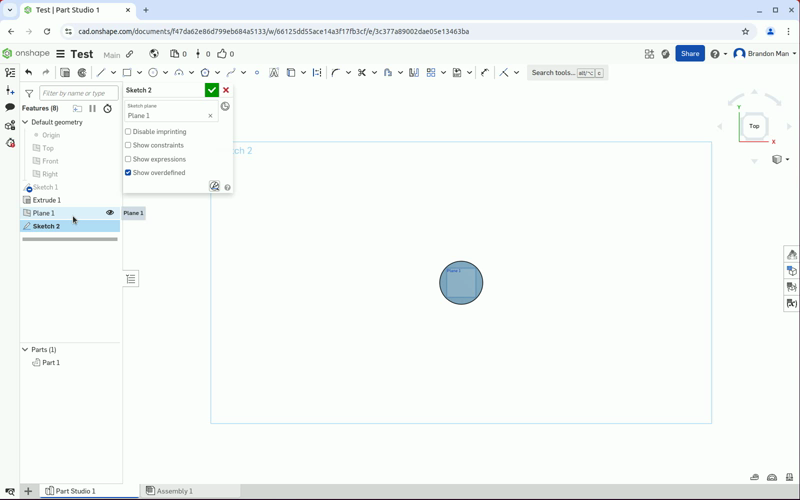
mouse_move(73, 352)
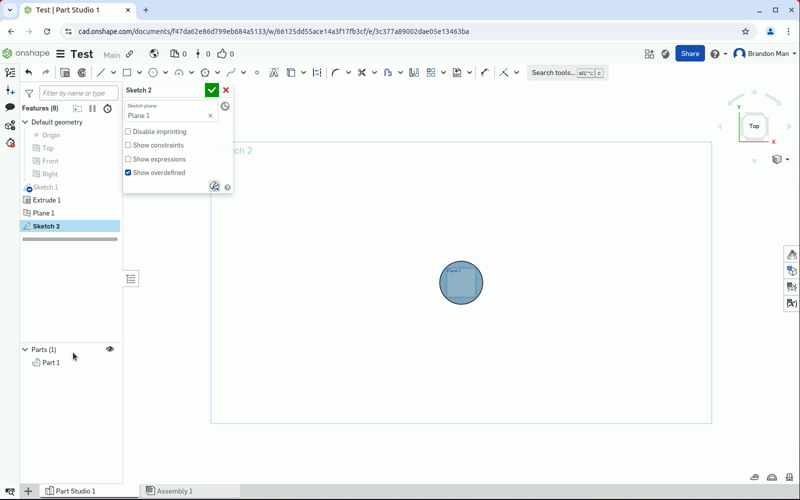
key(y)
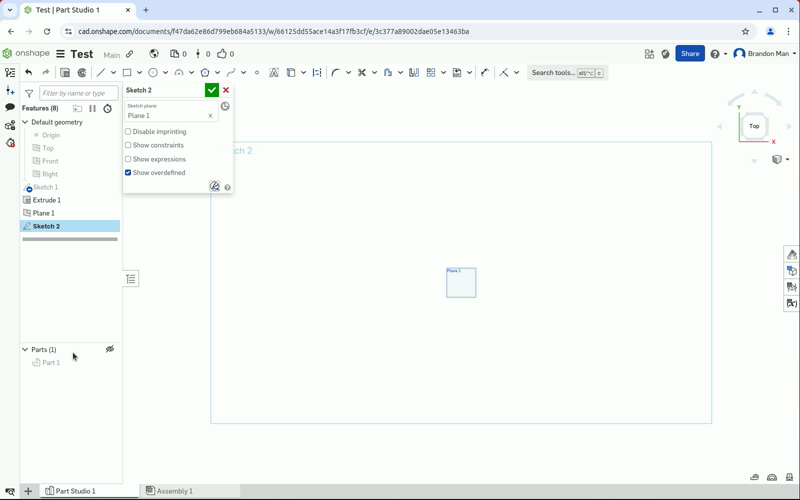
key(c)
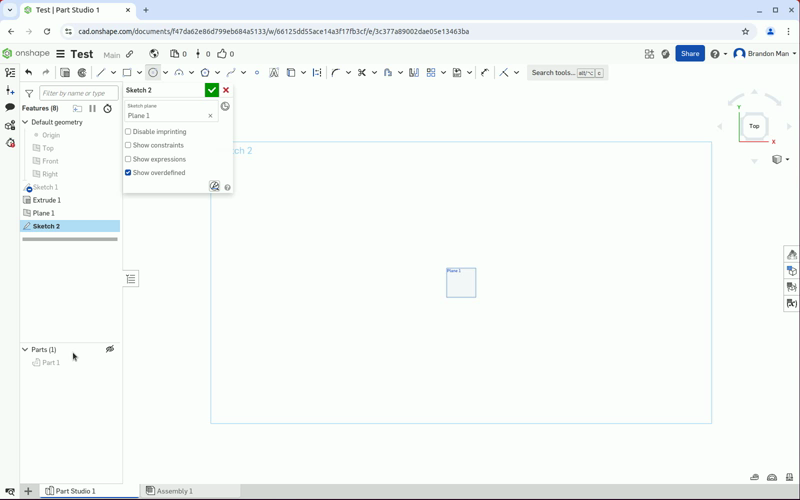
key_down(shift)
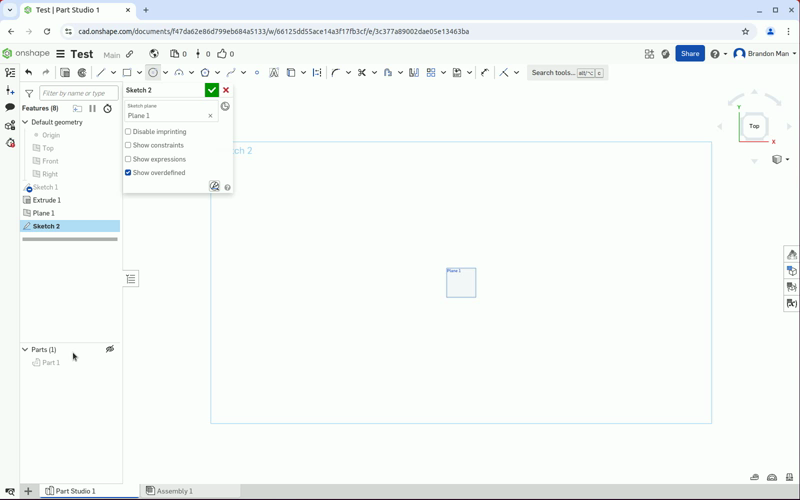
mouse_move(461, 282)
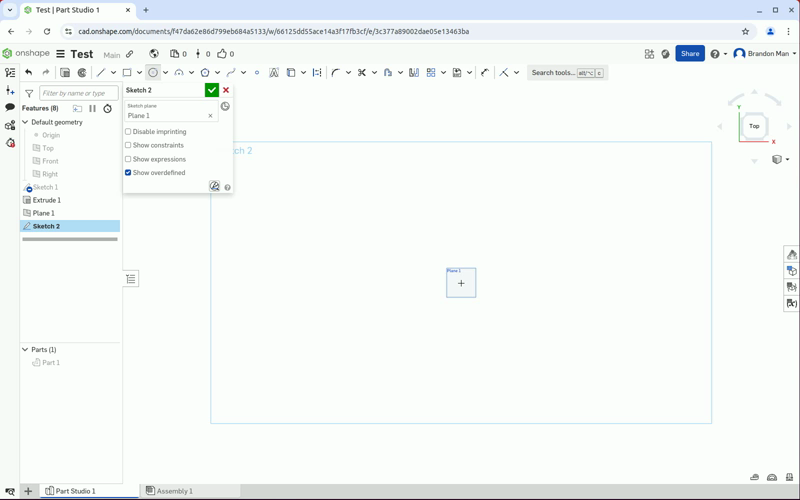
click(461, 282)
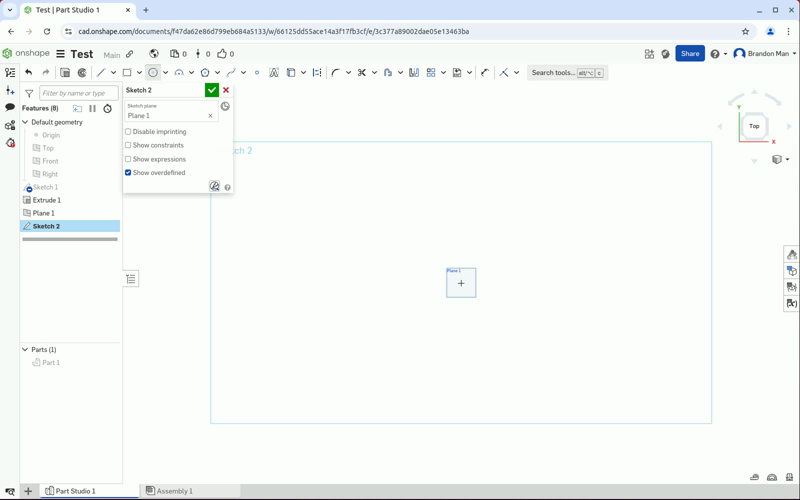
key_up(shift)
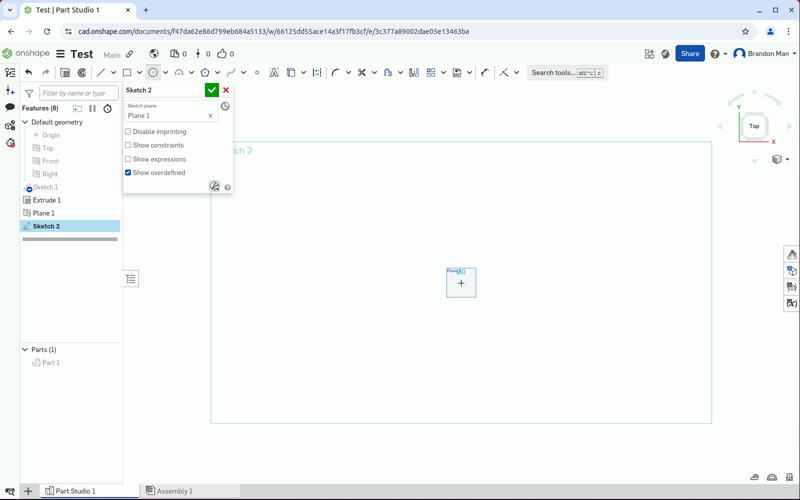
mouse_move(472, 282)
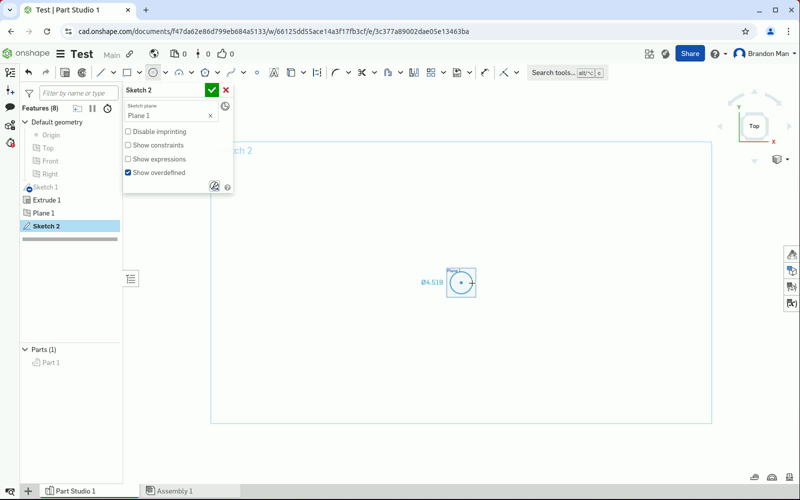
click(472, 282)
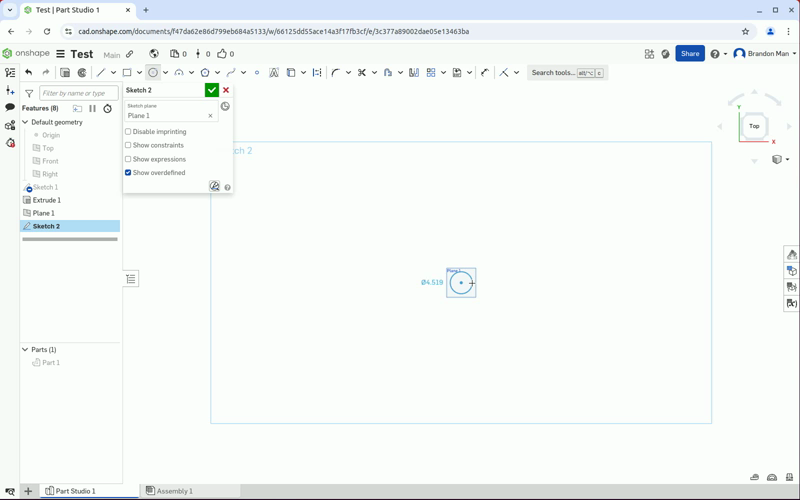
key(esc)
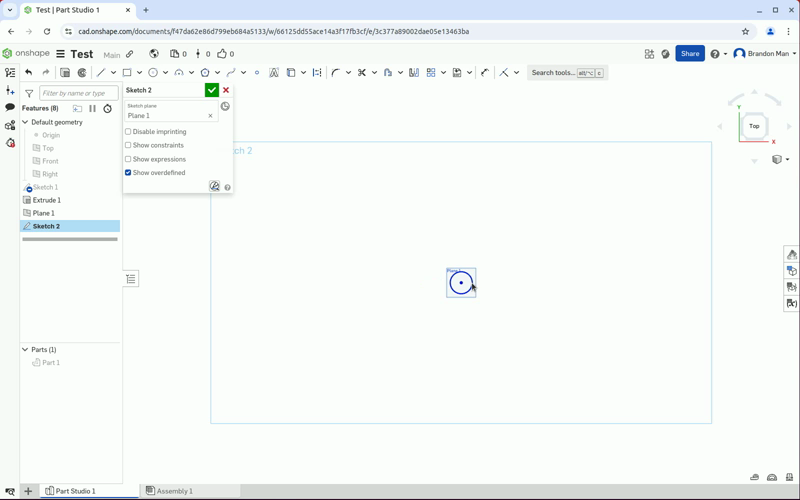
mouse_move(459, 275)
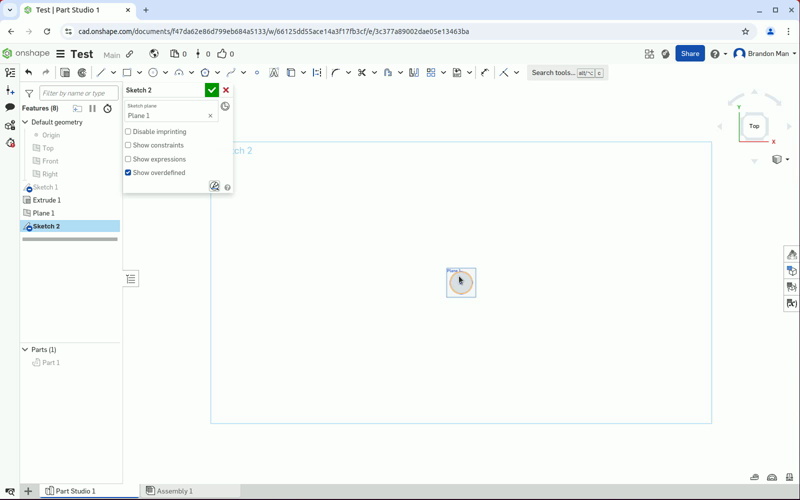
scroll(6)
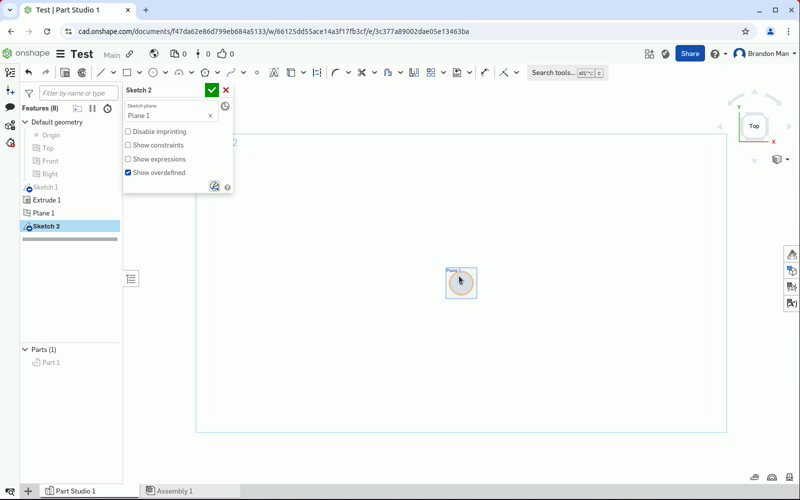
scroll(6)
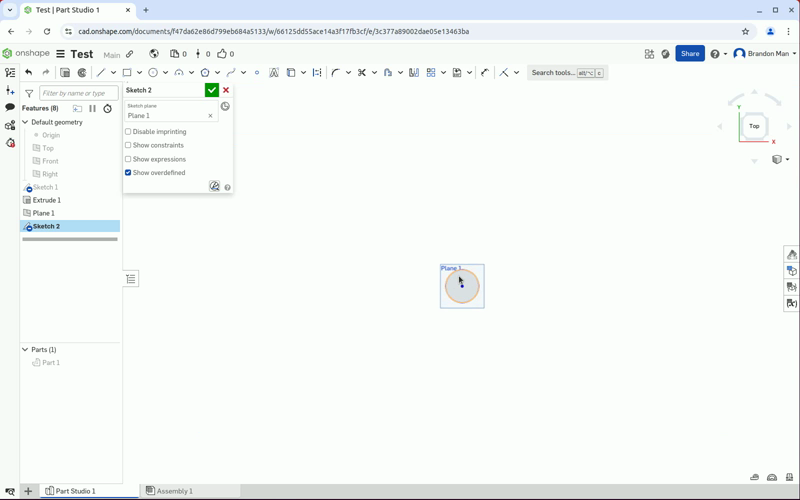
scroll(6)
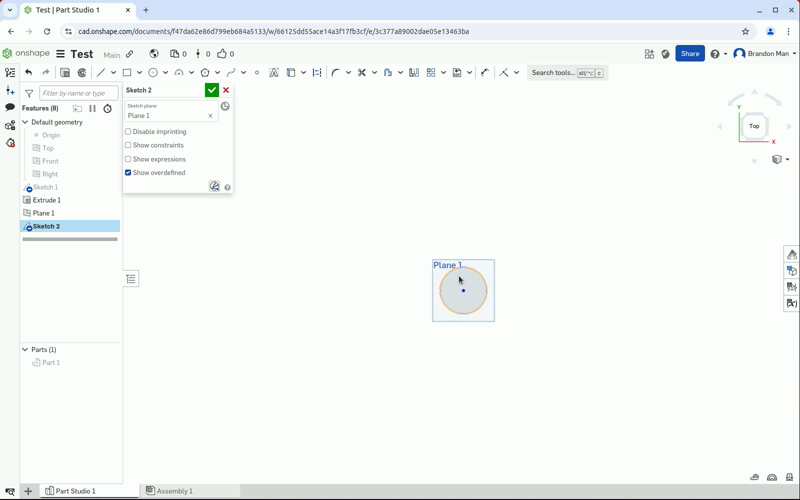
scroll(6)
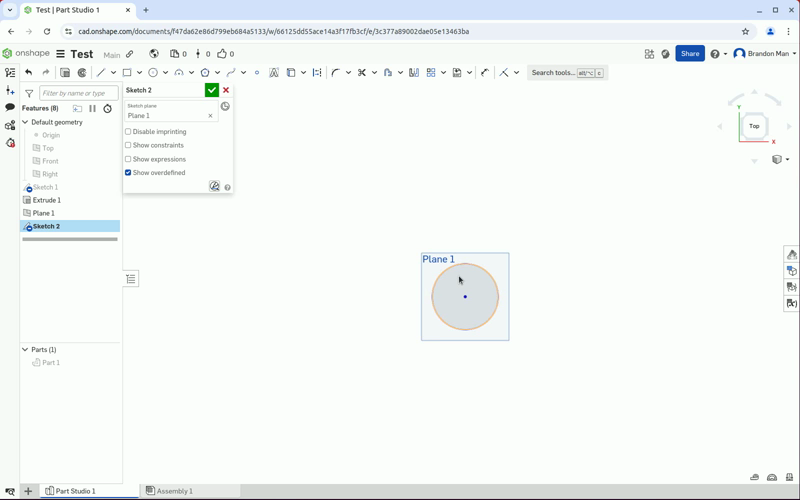
scroll(6)
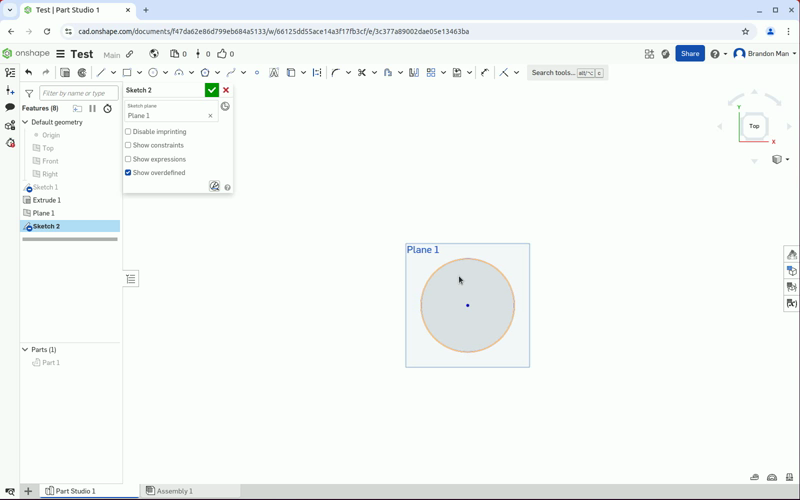
scroll(6)
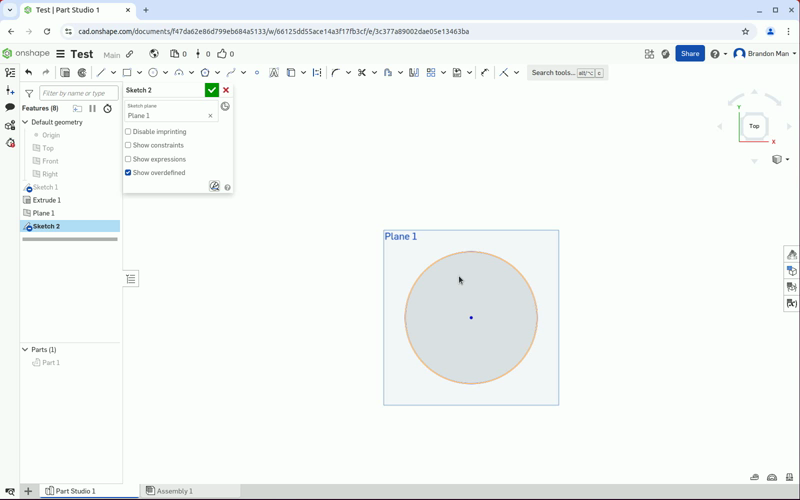
scroll(6)
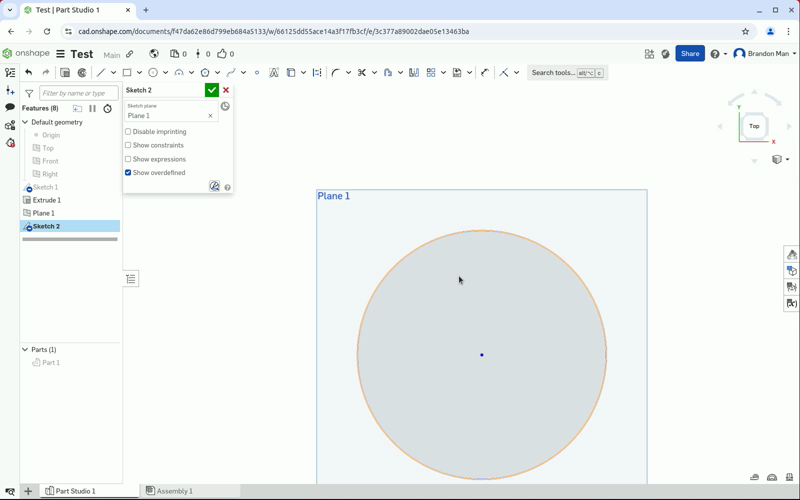
click(459, 275)
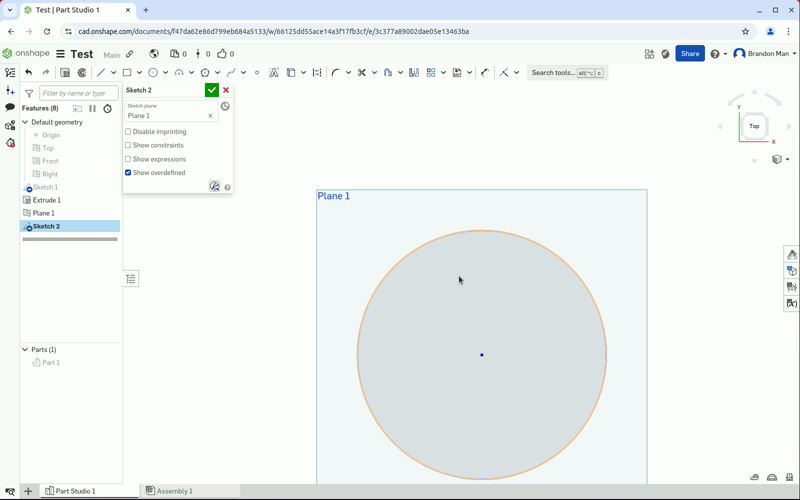
scroll(-6)
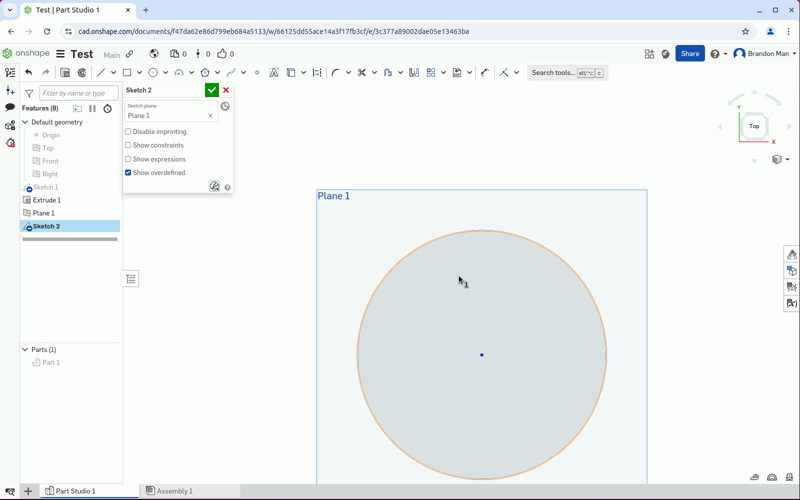
scroll(-6)
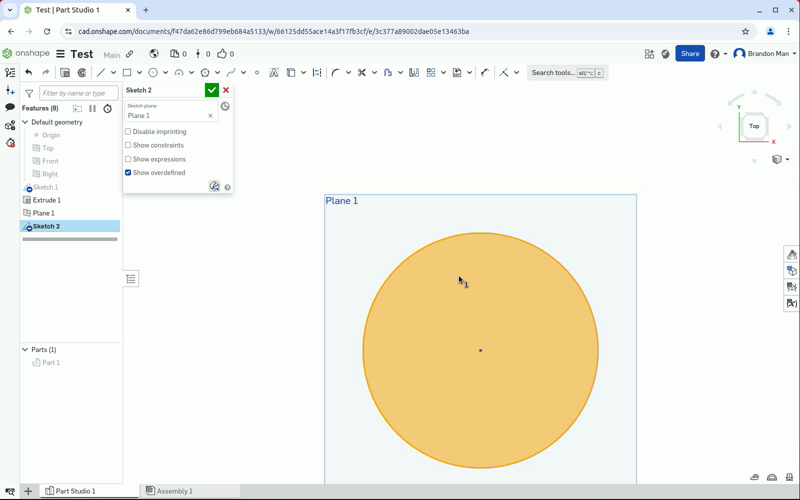
scroll(-6)
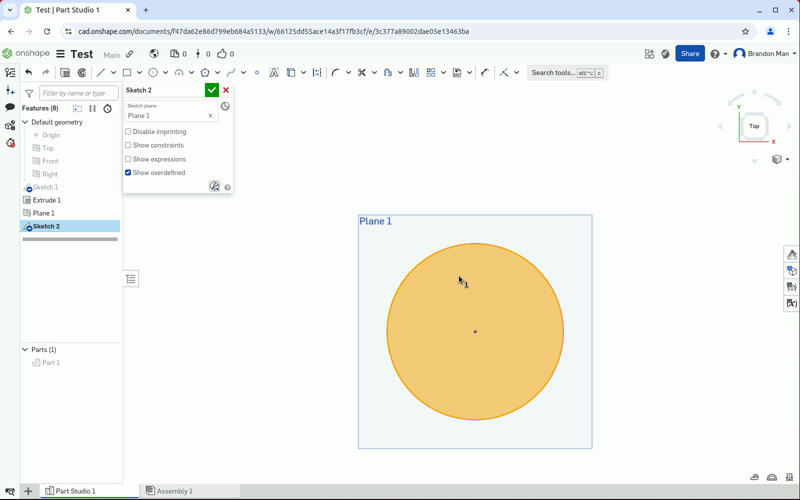
scroll(-6)
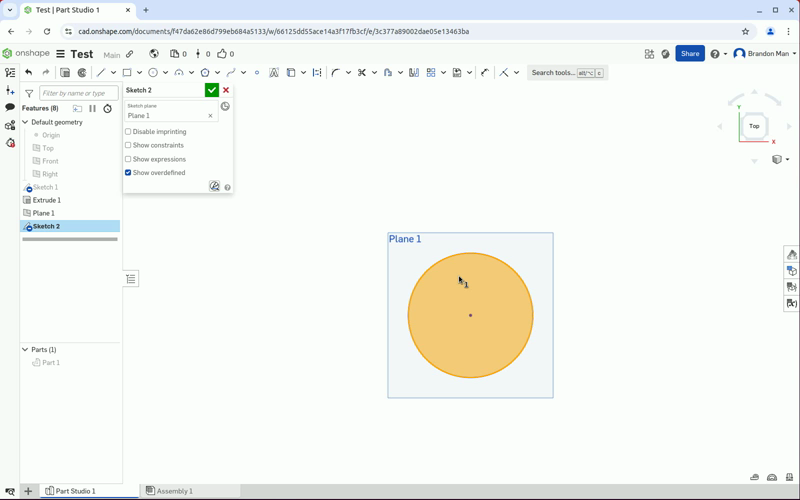
scroll(-6)
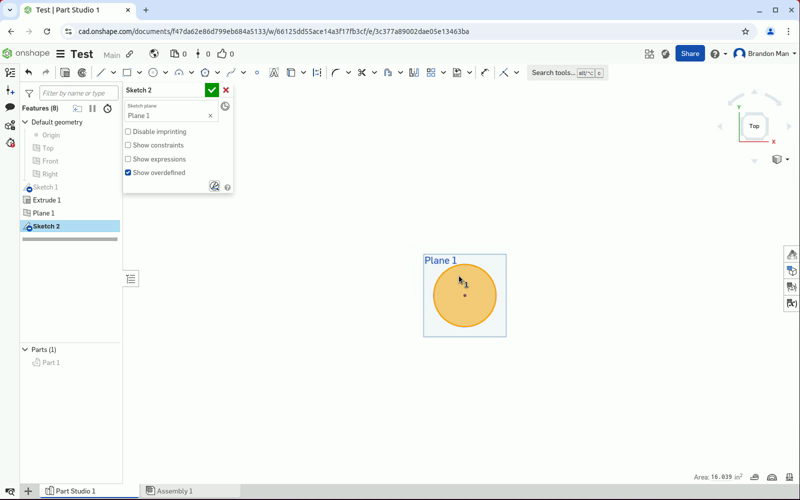
scroll(-6)
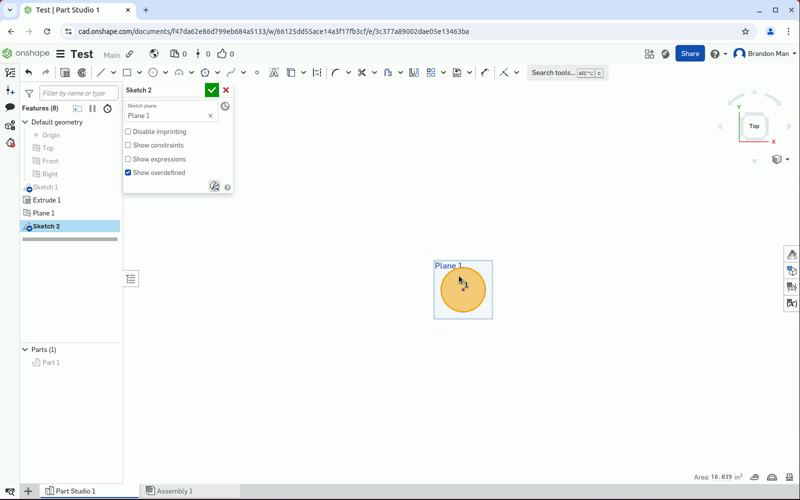
scroll(-6)
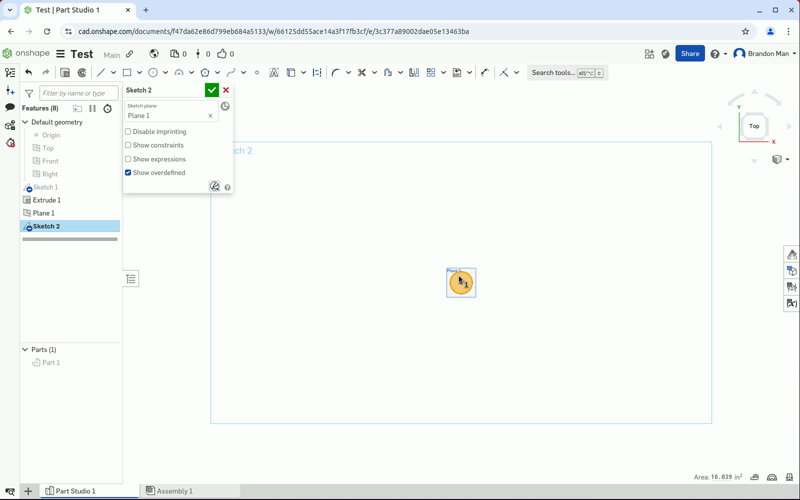
mouse_move(73, 352)
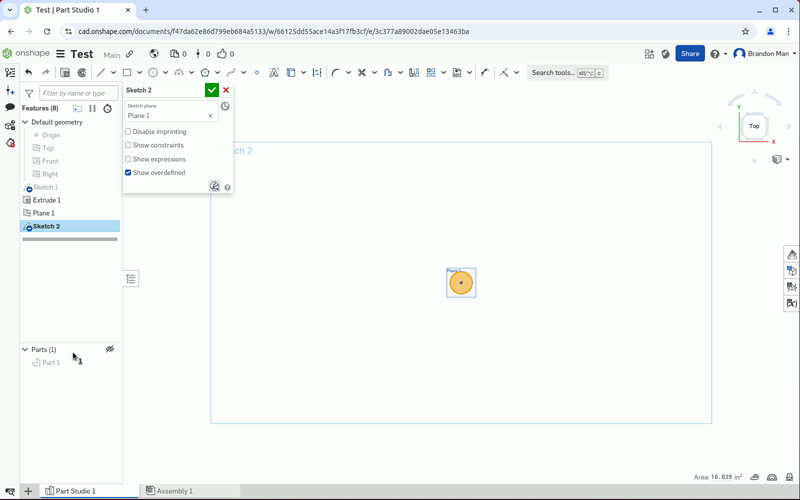
key(shift+y)
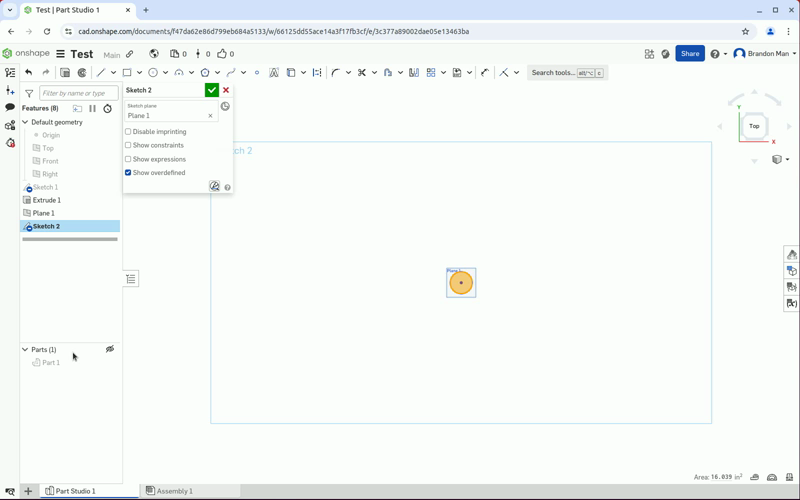
key(shift+e)
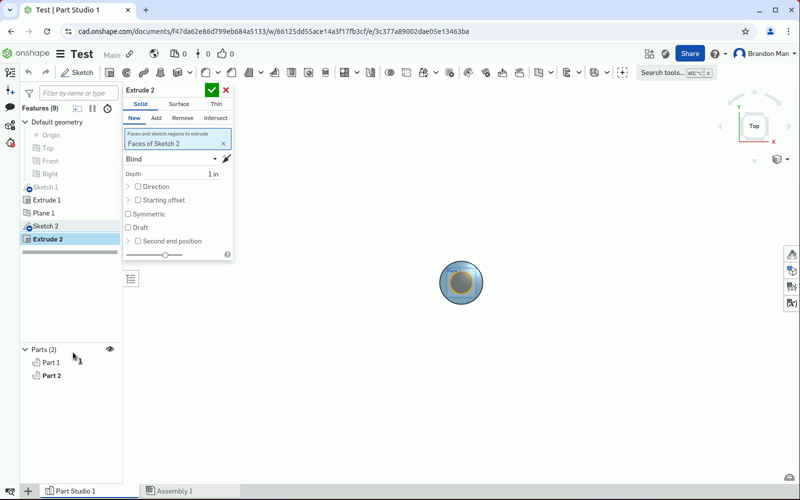
mouse_move(143, 106)
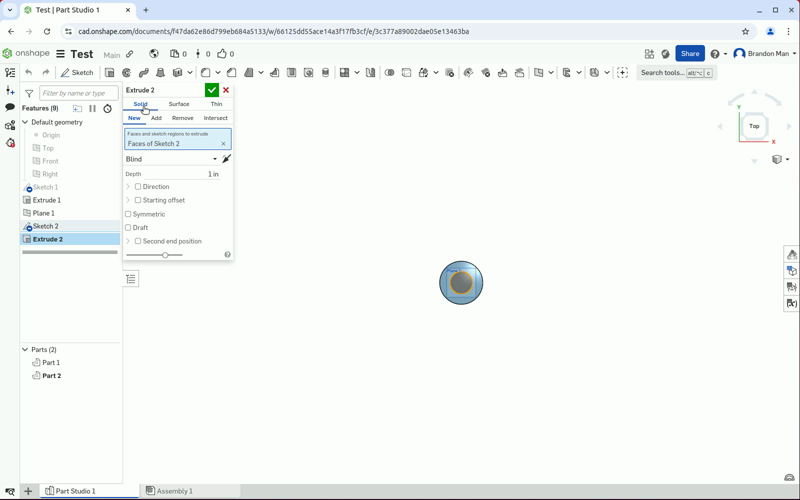
click(143, 106)
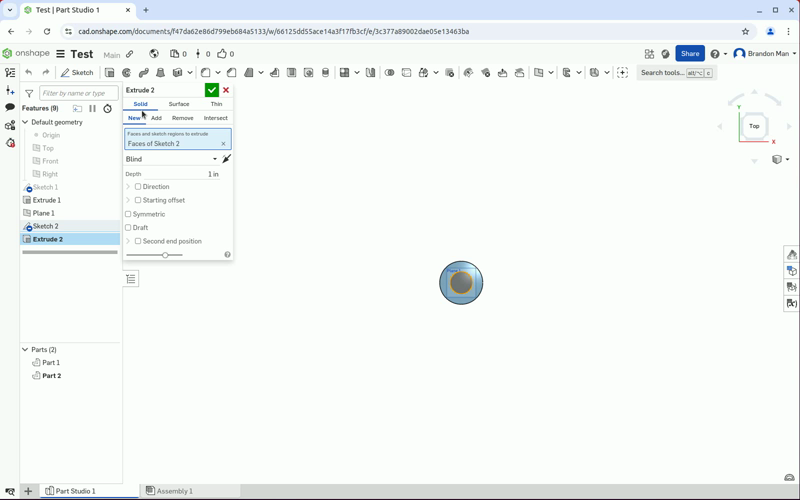
mouse_move(137, 120)
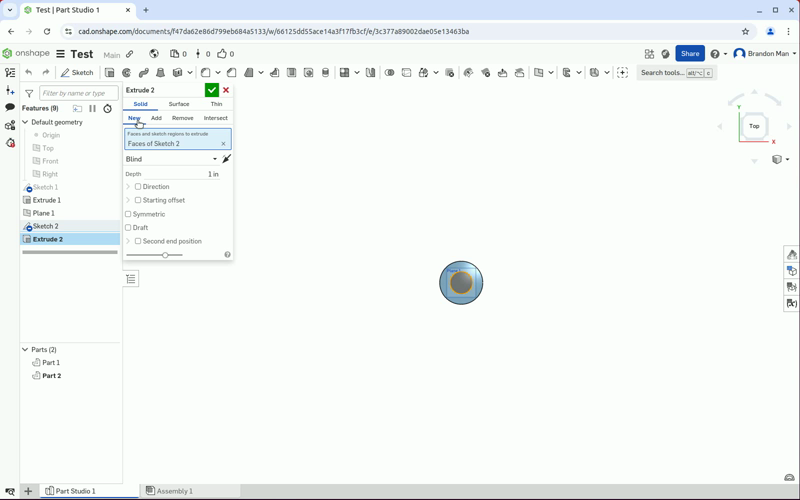
click(137, 120)
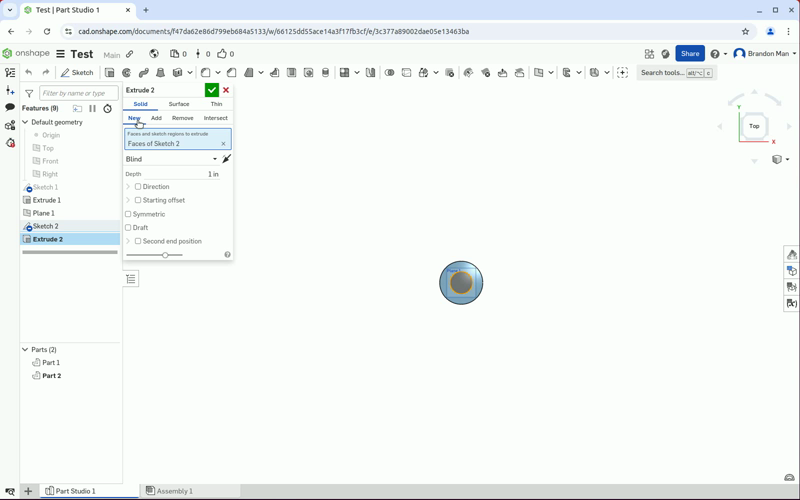
key(tab, 4)
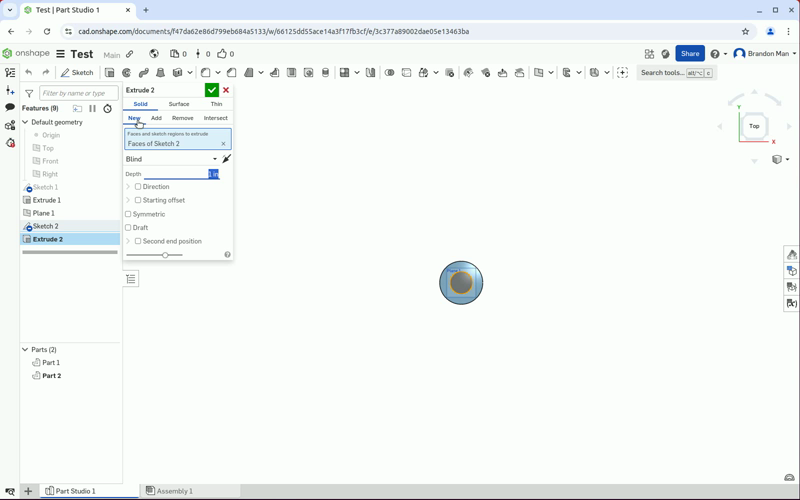
text(5.055)
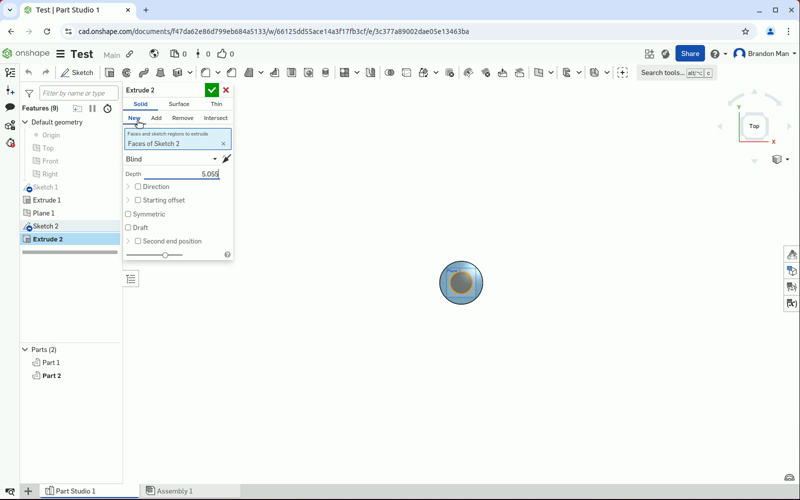
key(enter)
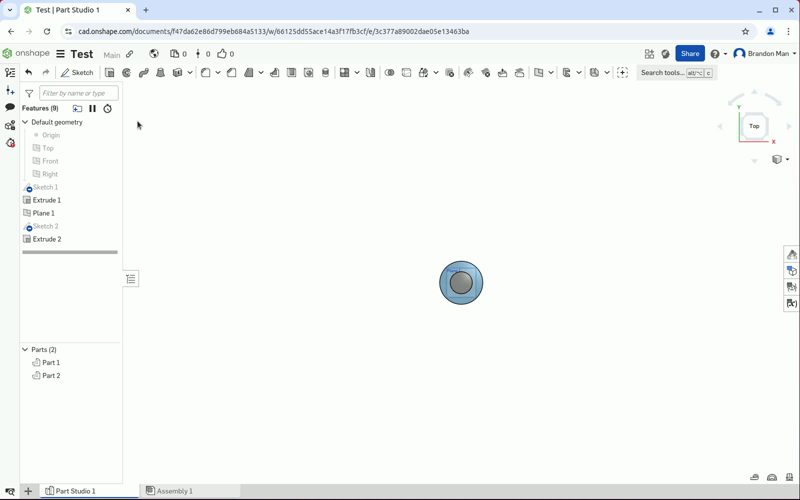
key(shift+h)
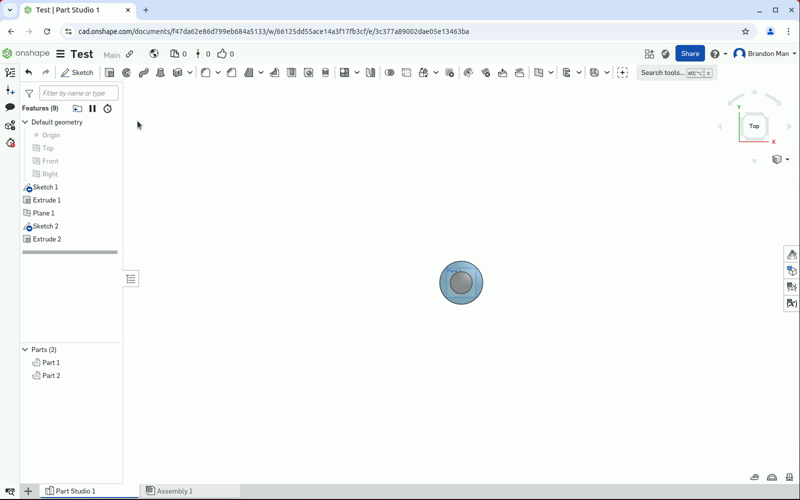
key(shift+h)
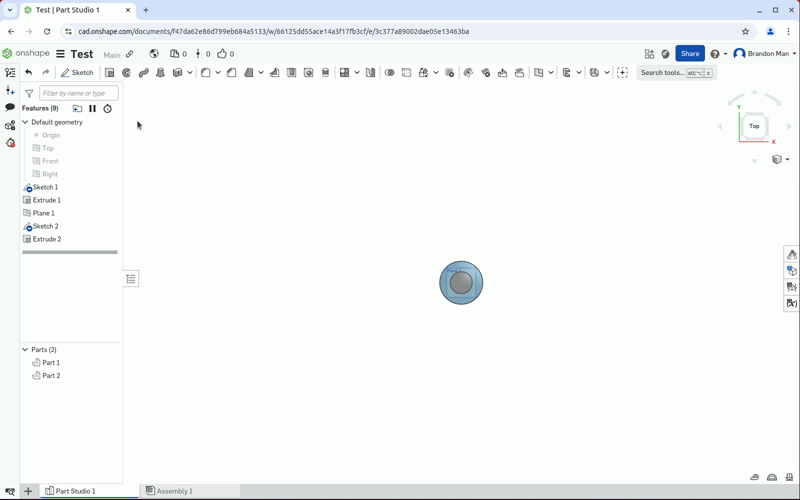
key(shift+7)
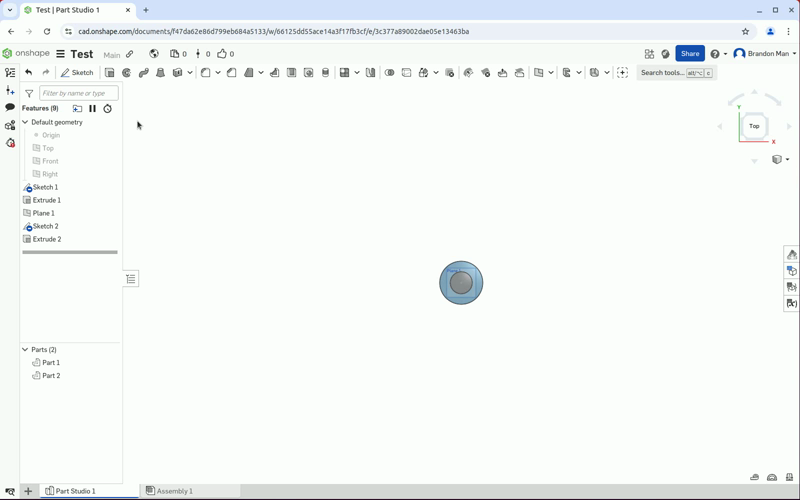
key(up, 3)
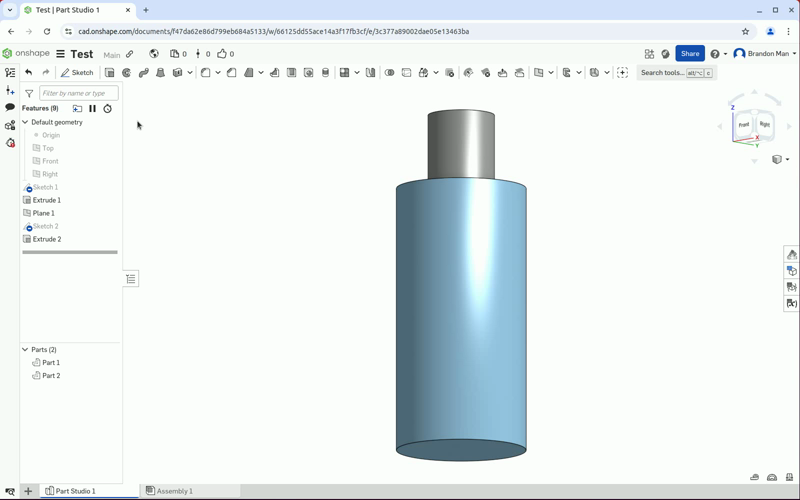
key(left, 3)
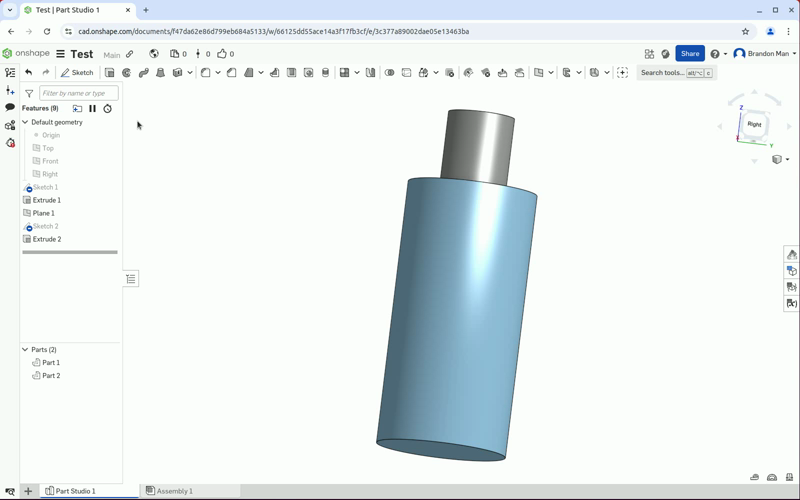
key(right, 3)
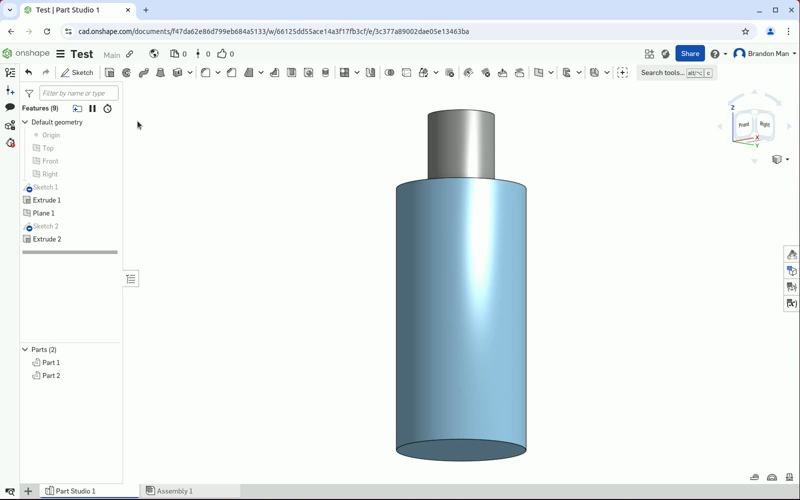
key(down, 3)
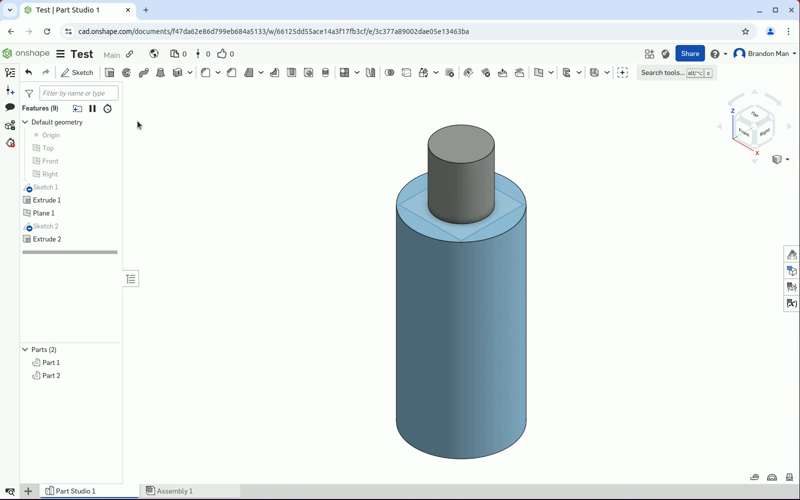
mouse_move(73, 189)
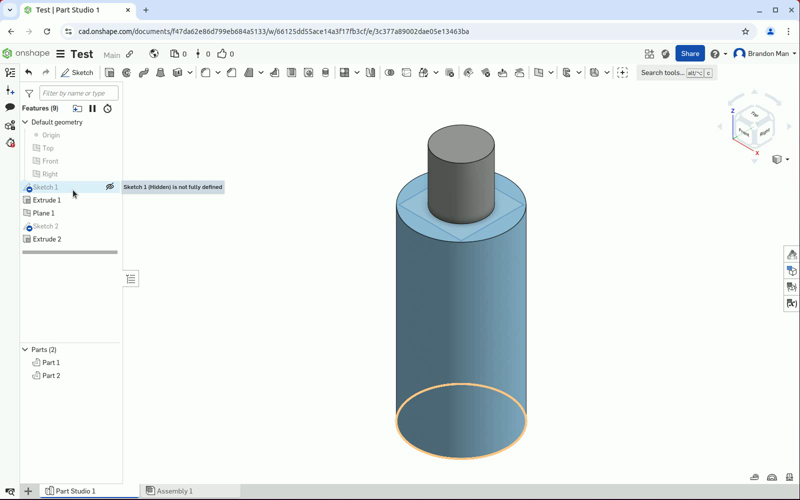
click(73, 189)